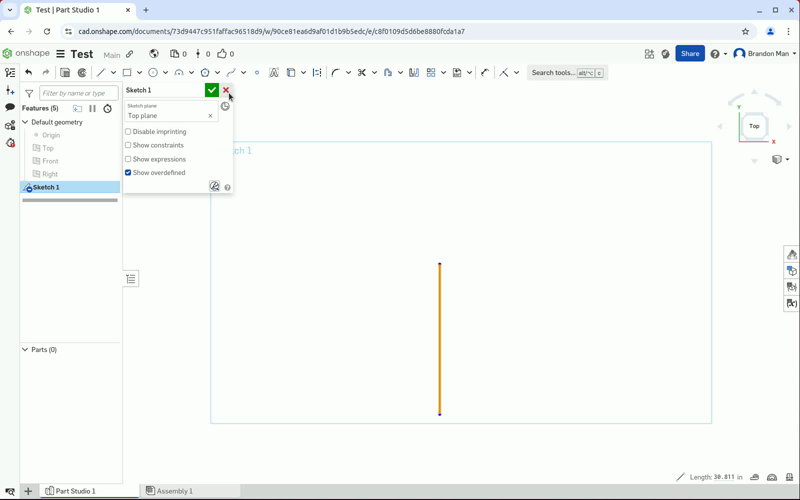
key(shift+h)
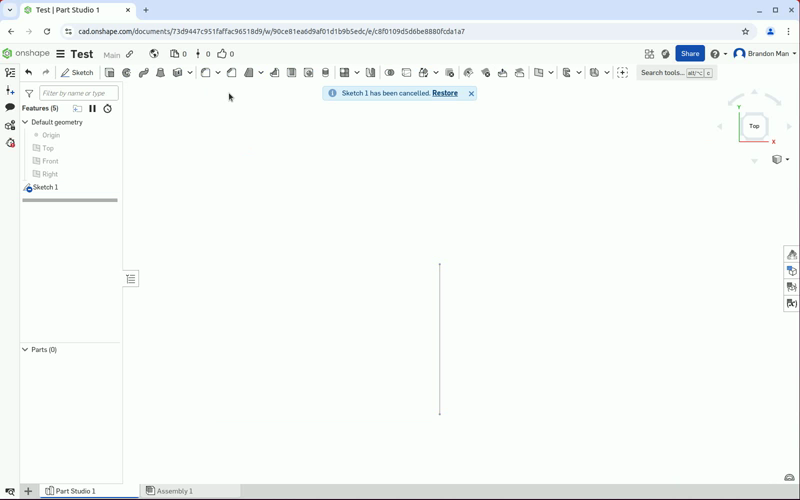
key(shift+s)
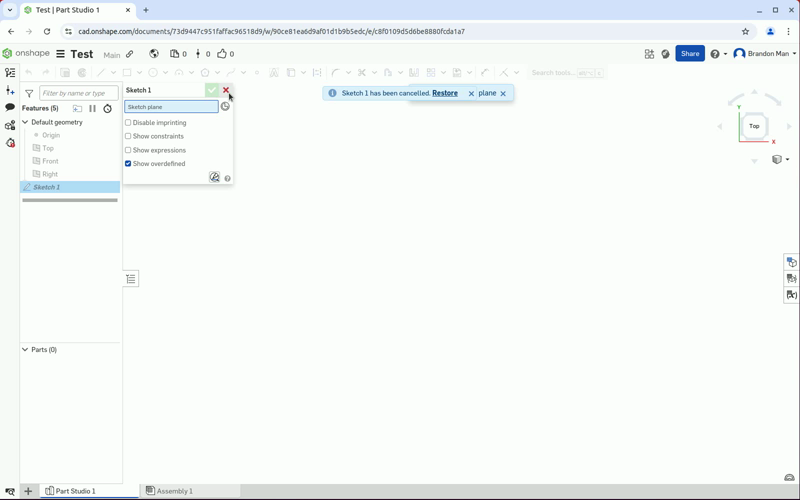
mouse_move(73, 150)
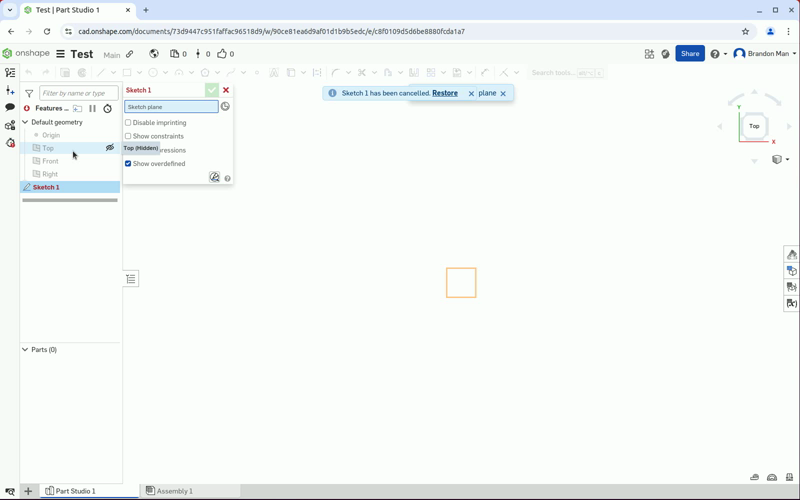
click(73, 150)
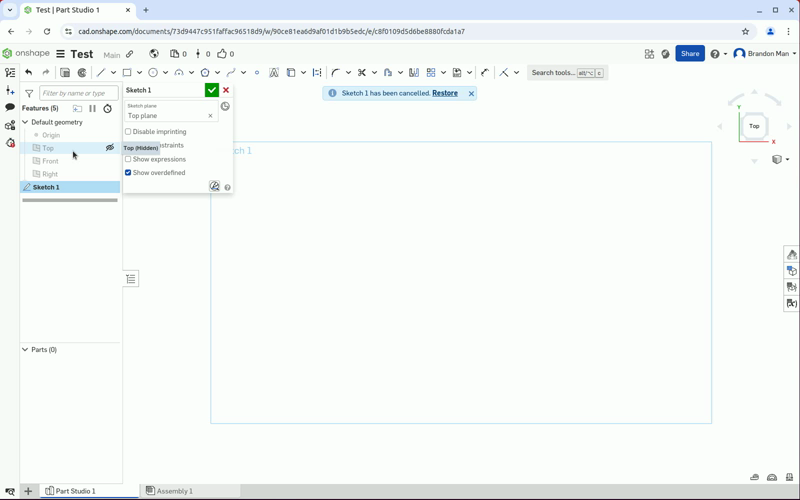
mouse_move(73, 352)
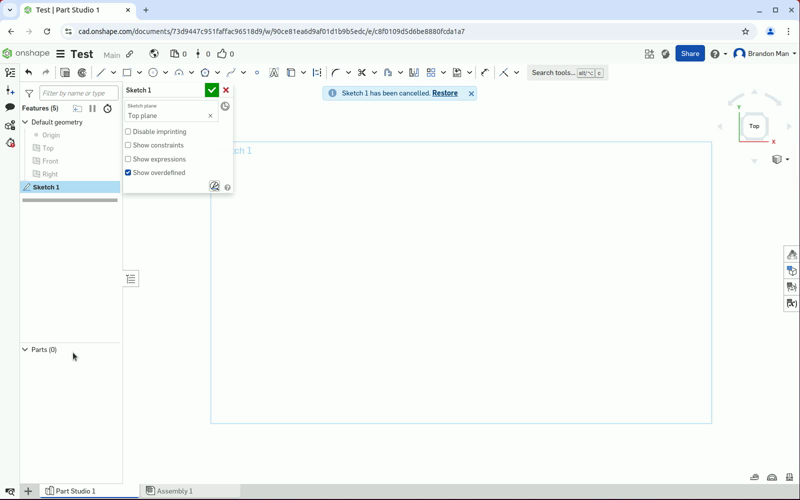
key(y)
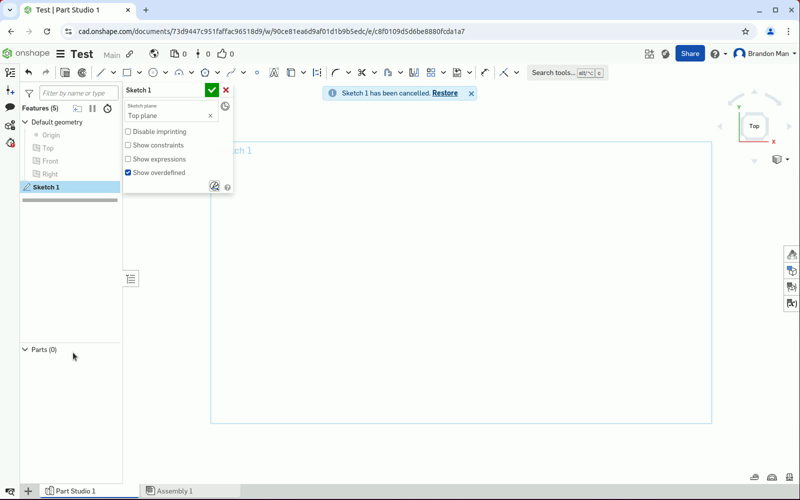
key(l)
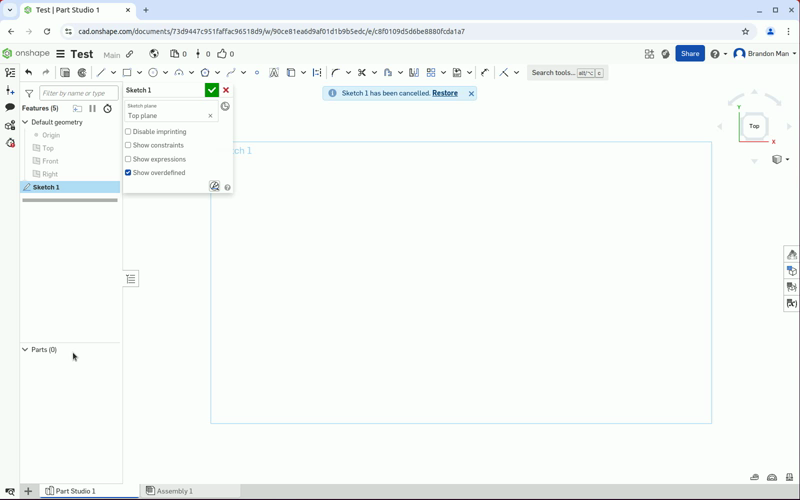
key_down(shift)
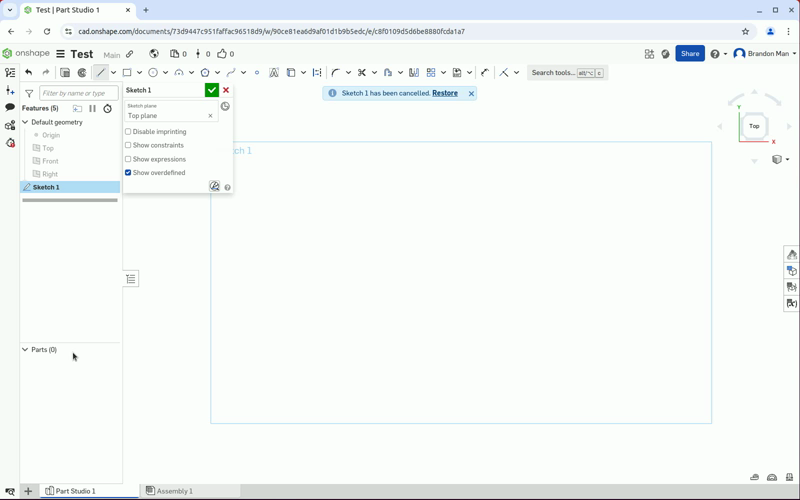
mouse_move(460, 282)
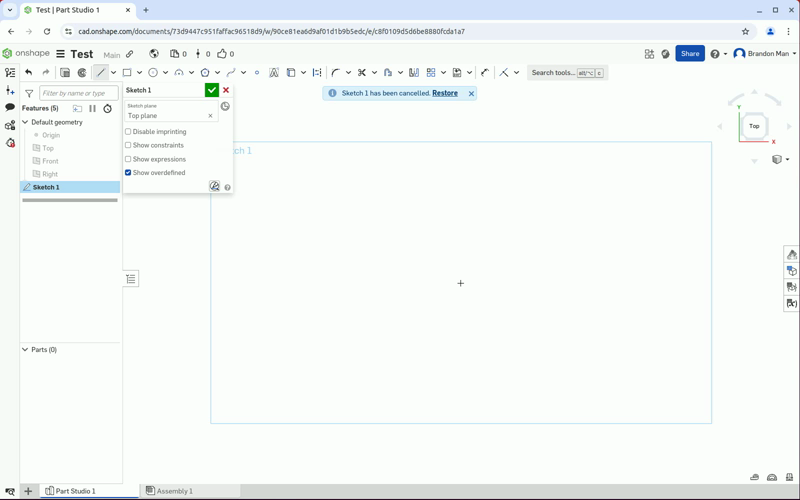
click(460, 282)
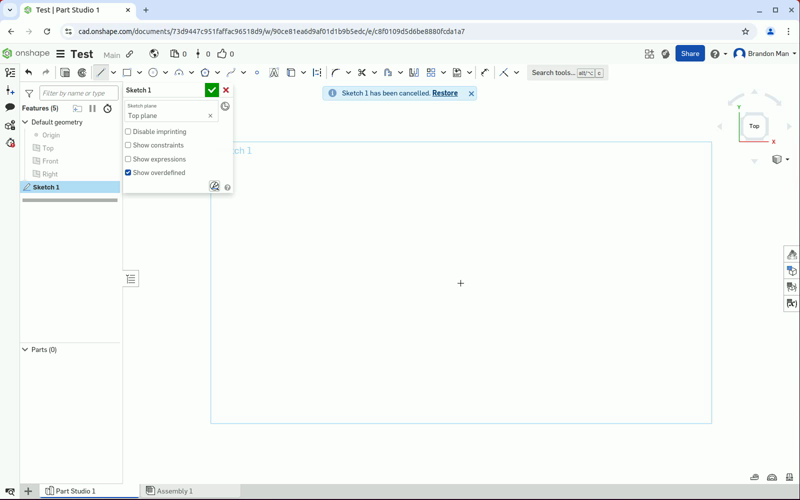
key_up(shift)
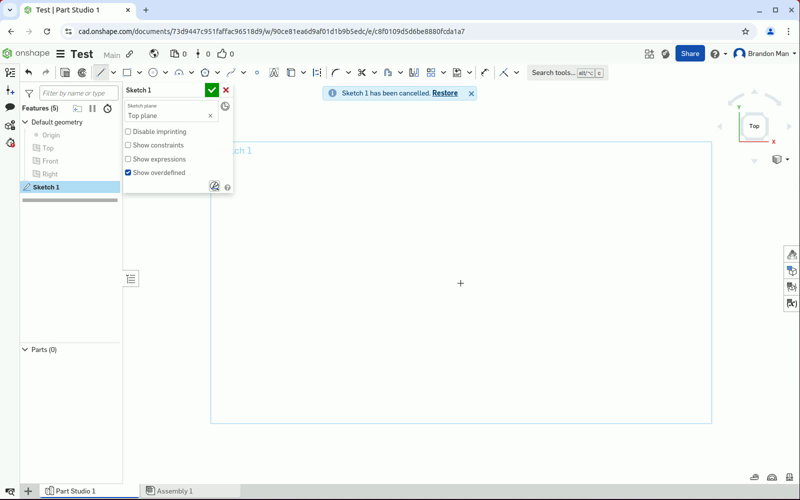
key_down(shift)
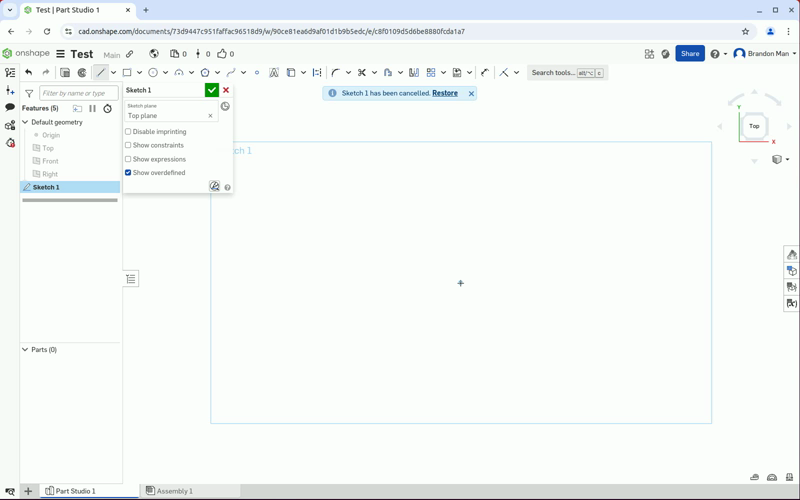
mouse_move(531, 282)
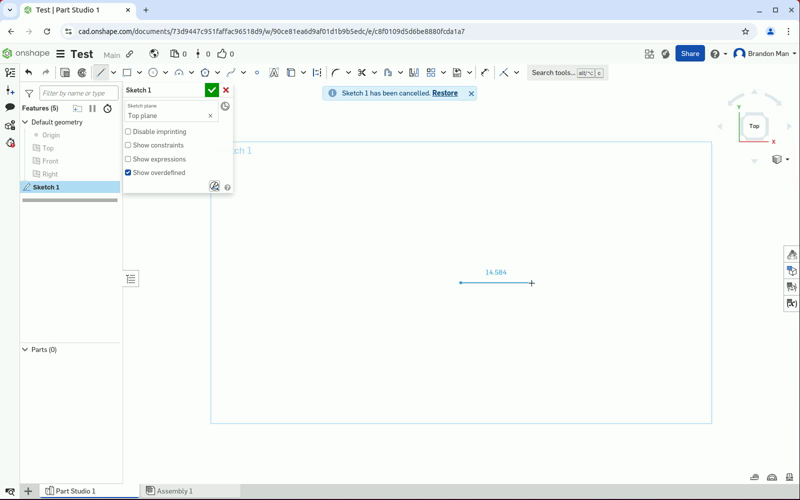
click(531, 282)
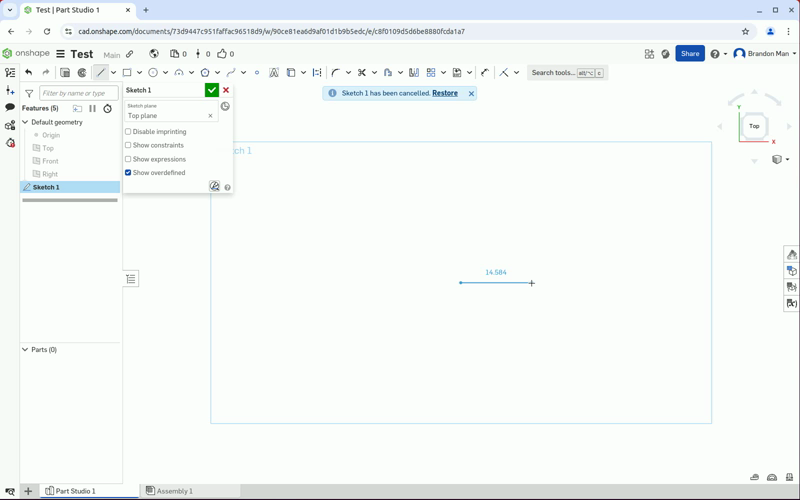
key_up(shift)
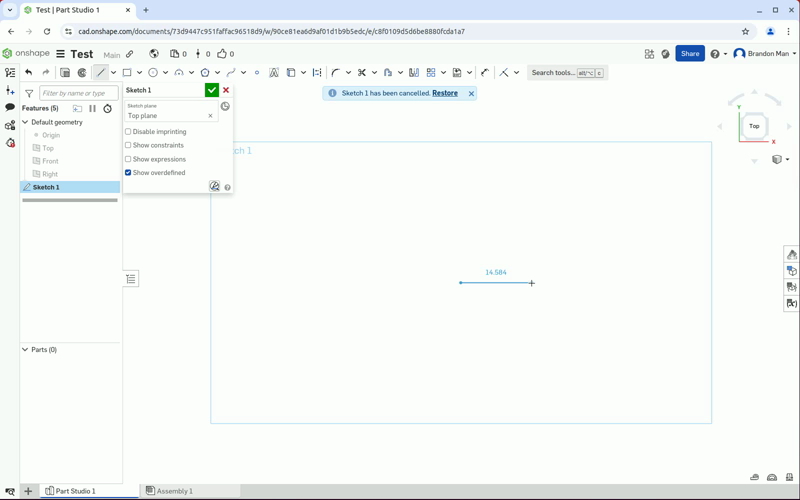
key(esc)
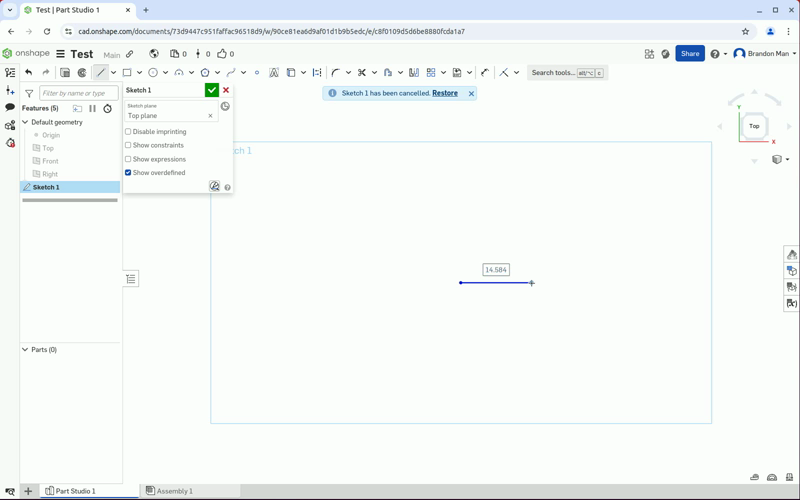
key(a)
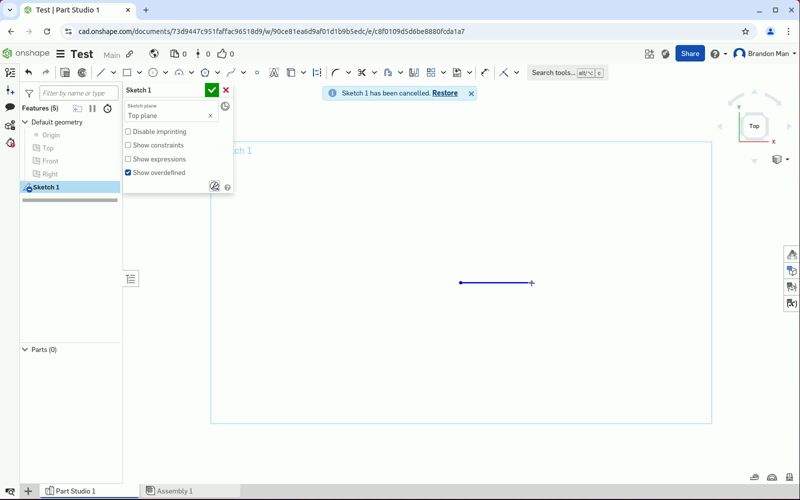
mouse_move(531, 282)
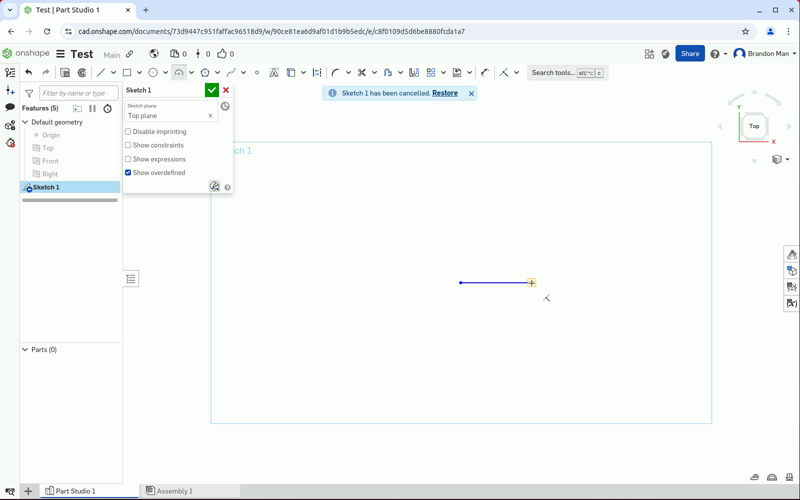
click(531, 282)
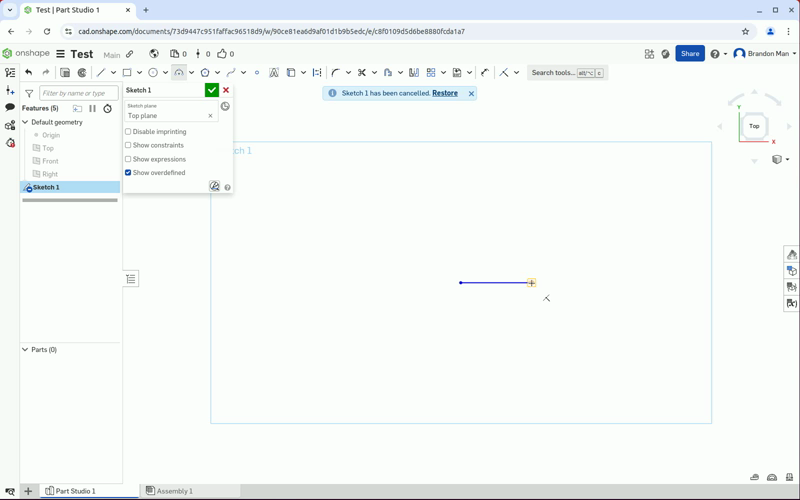
key_down(shift)
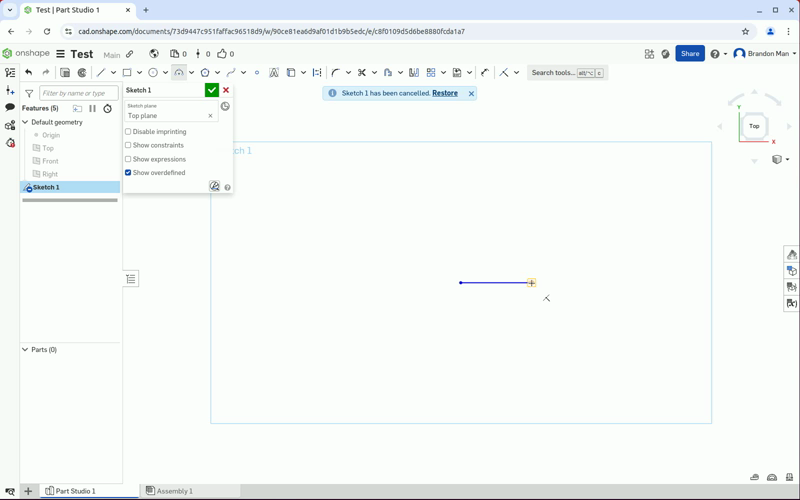
mouse_move(520, 270)
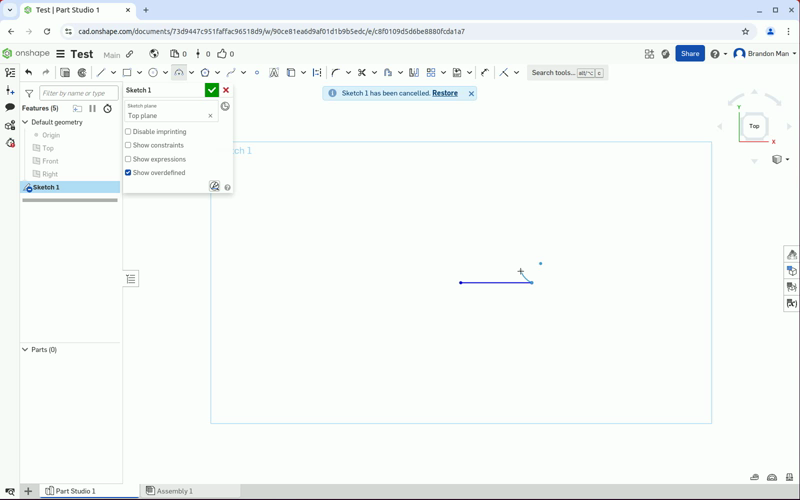
click(520, 270)
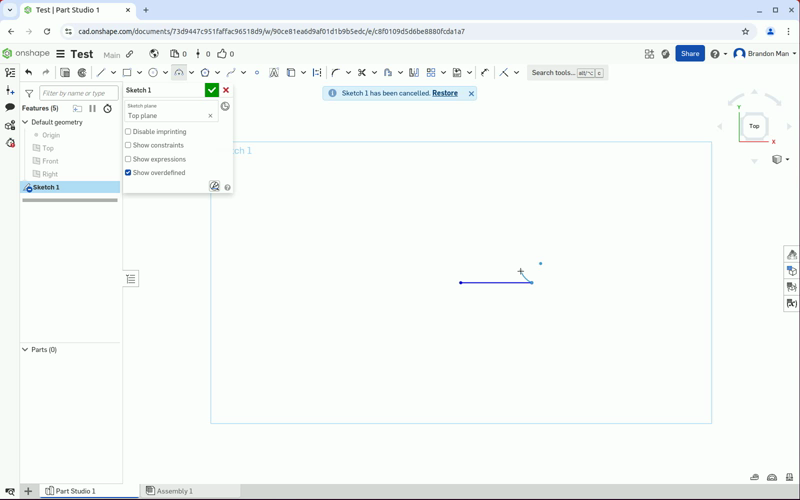
mouse_move(523, 279)
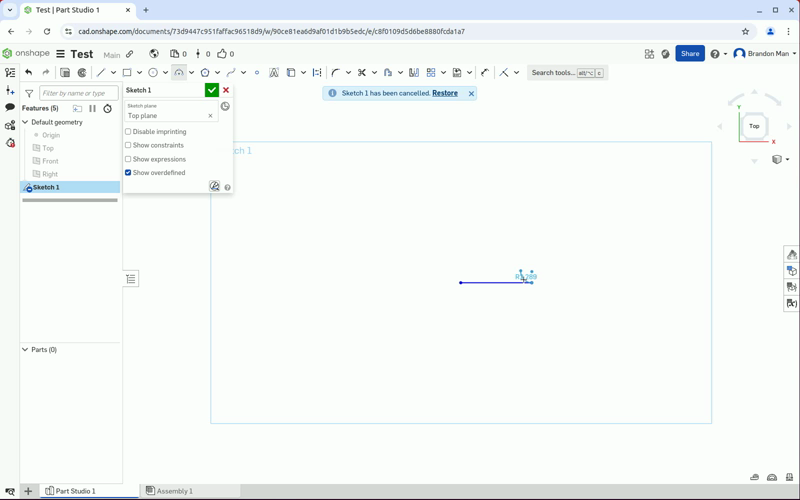
click(523, 279)
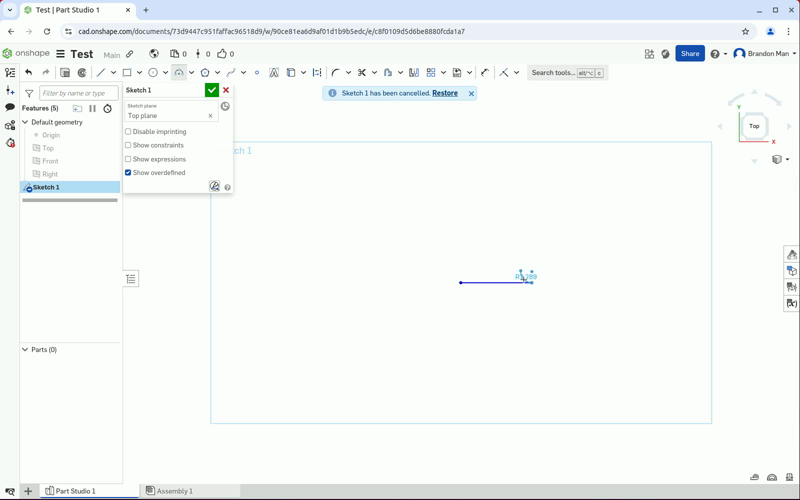
key_up(shift)
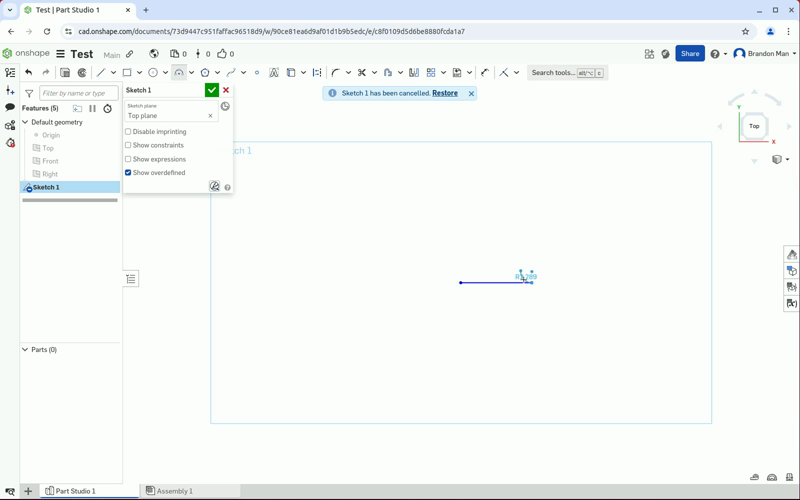
key(esc)
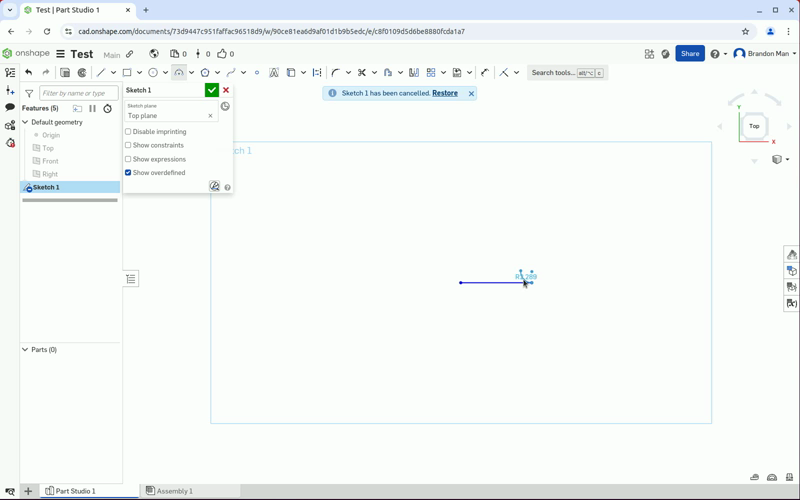
key(l)
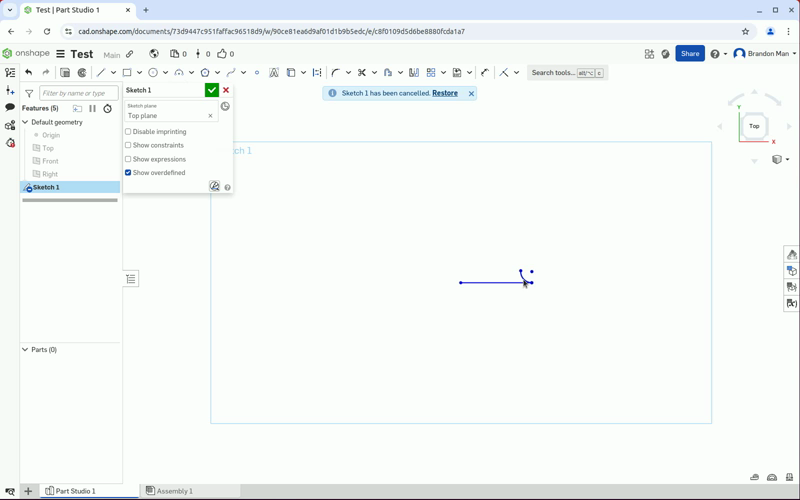
mouse_move(520, 270)
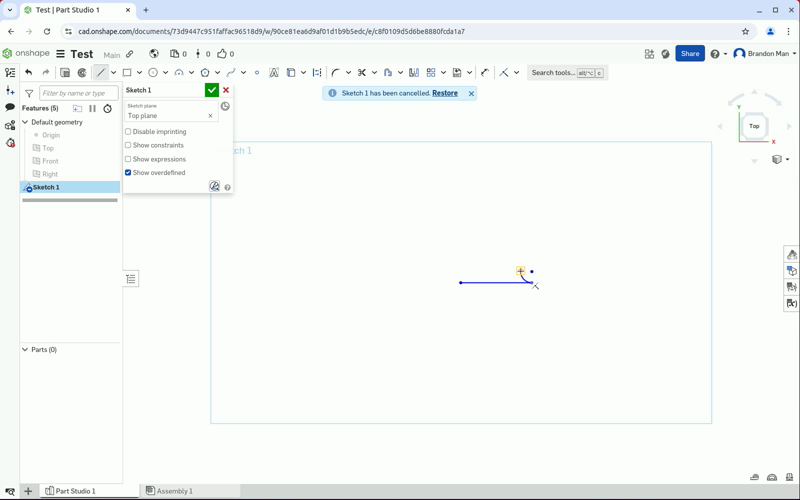
click(520, 270)
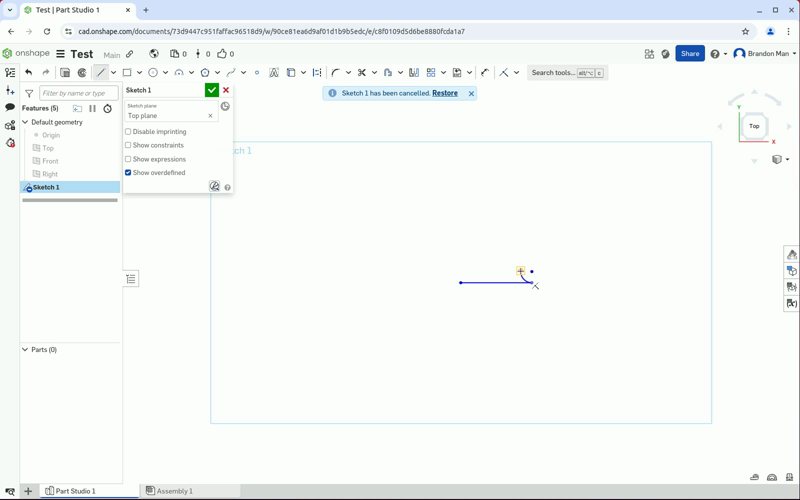
key_down(shift)
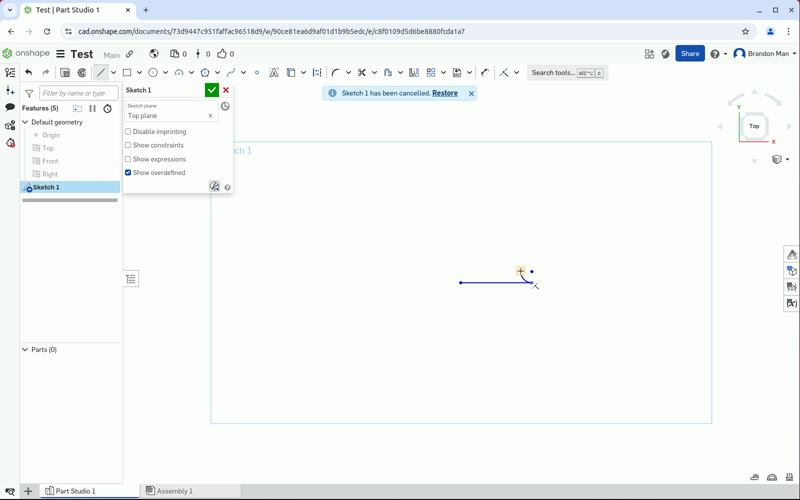
mouse_move(550, 270)
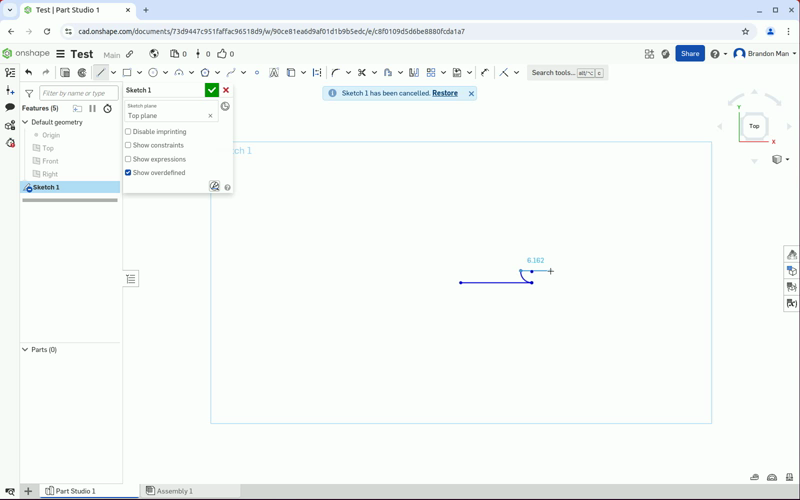
mouse_move(520, 236)
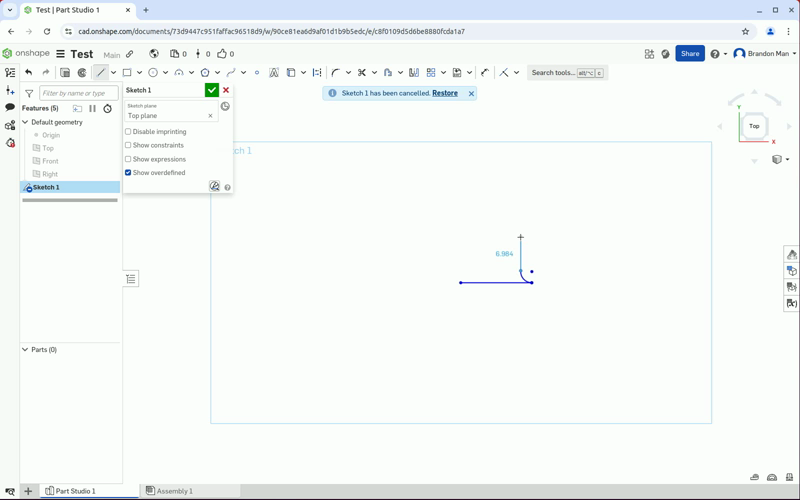
click(520, 236)
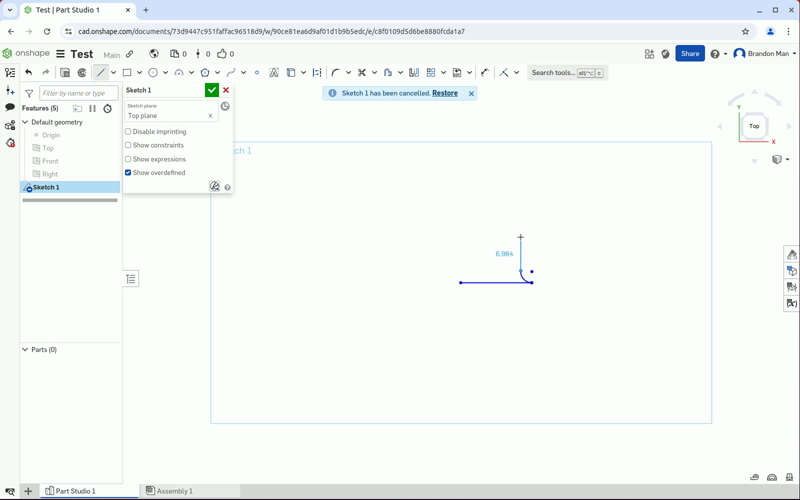
key_up(shift)
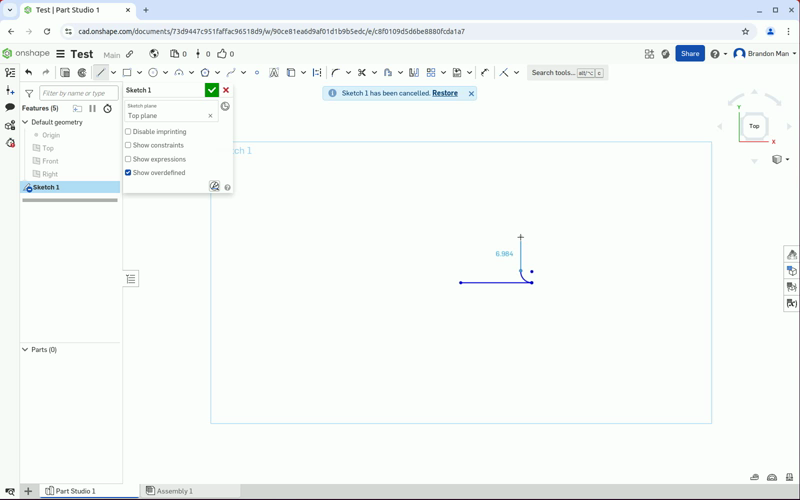
key(esc)
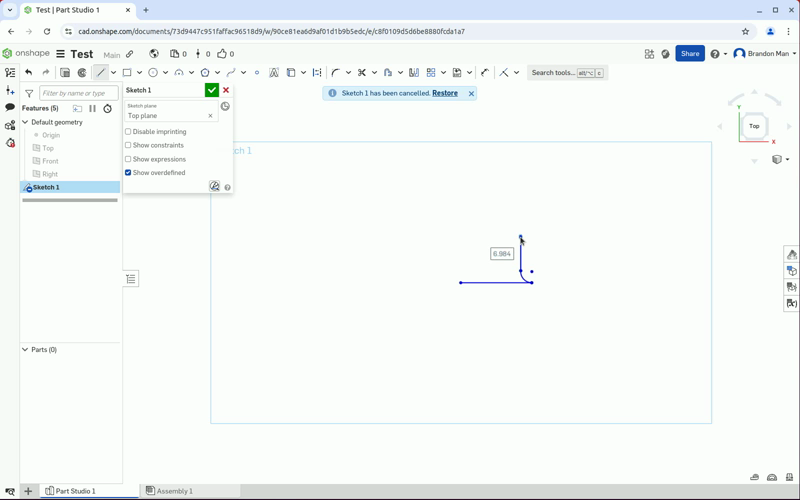
key(a)
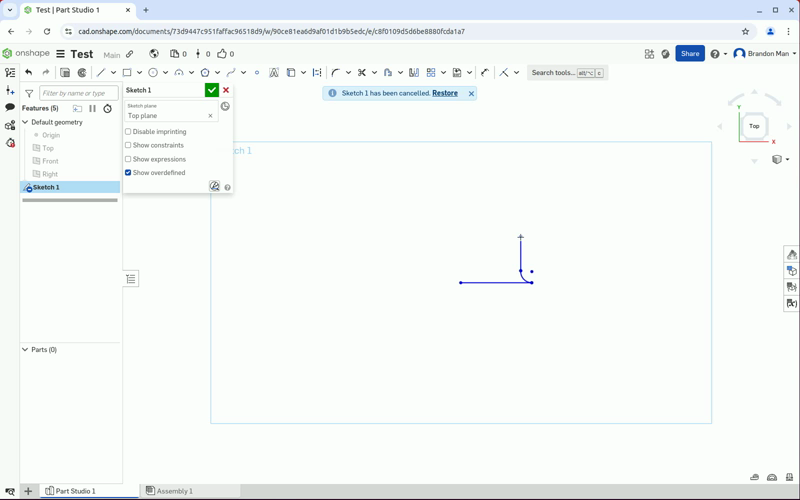
mouse_move(520, 236)
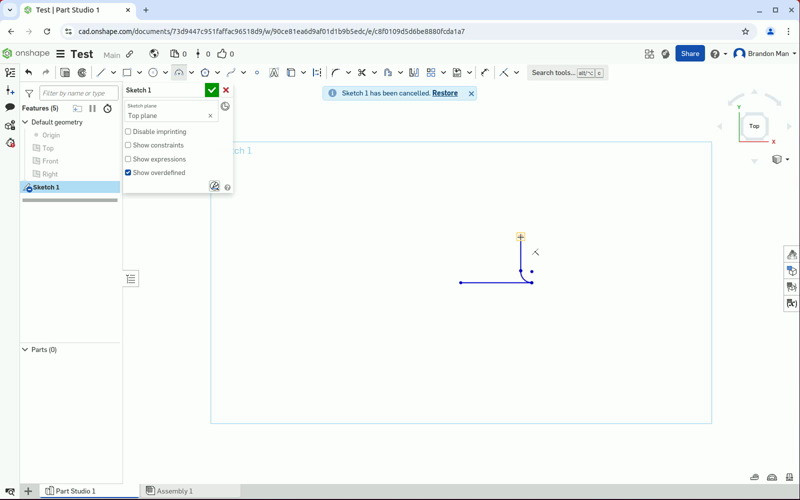
click(520, 236)
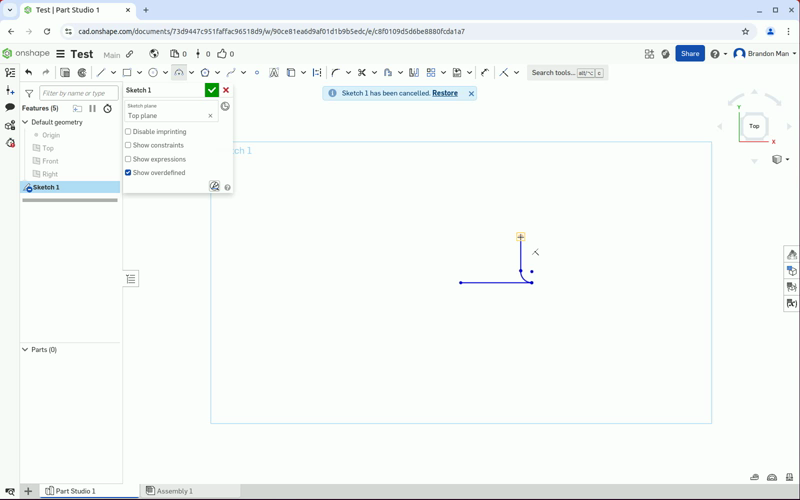
key_down(shift)
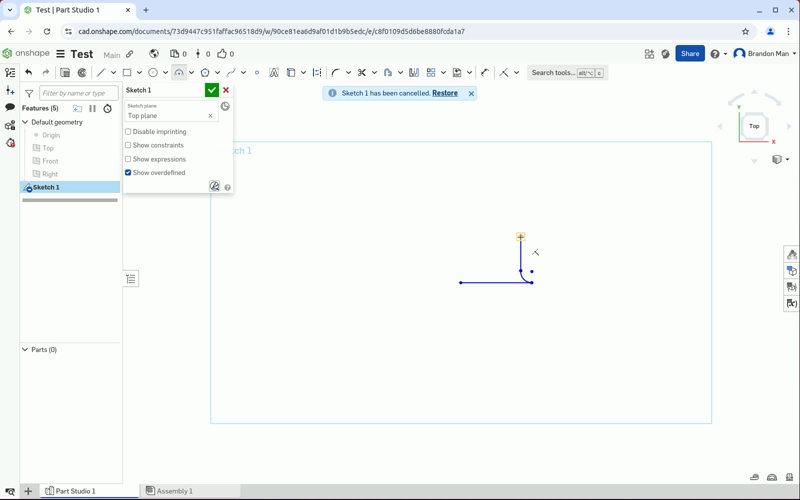
mouse_move(531, 225)
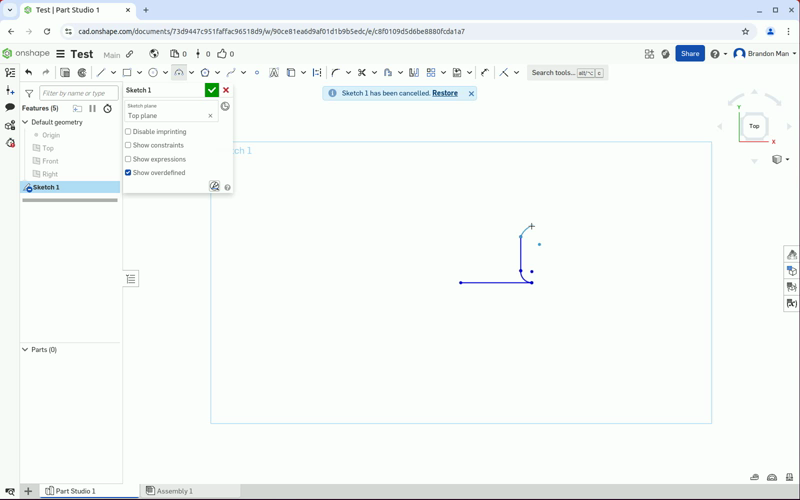
click(531, 225)
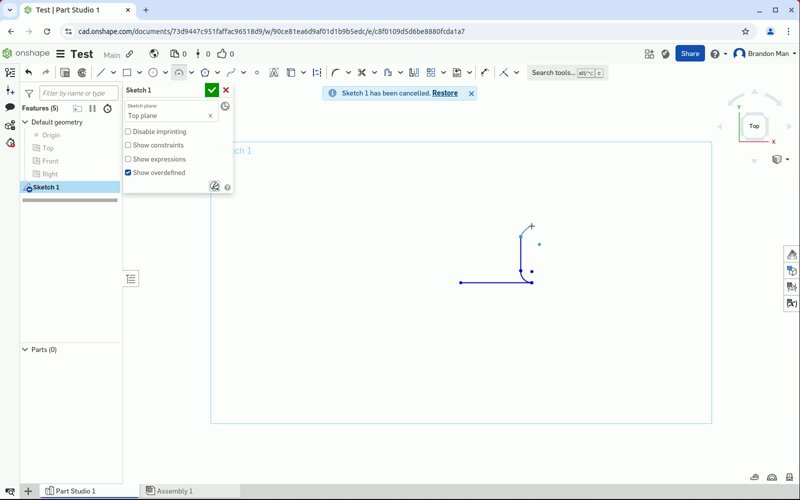
mouse_move(523, 228)
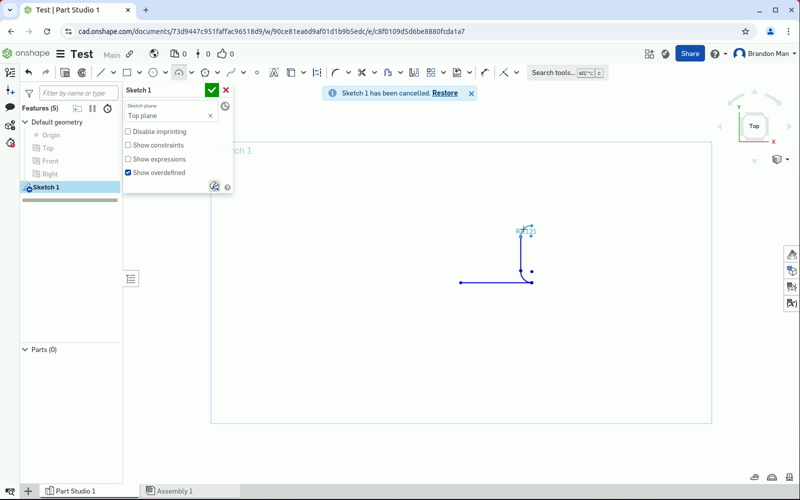
click(523, 228)
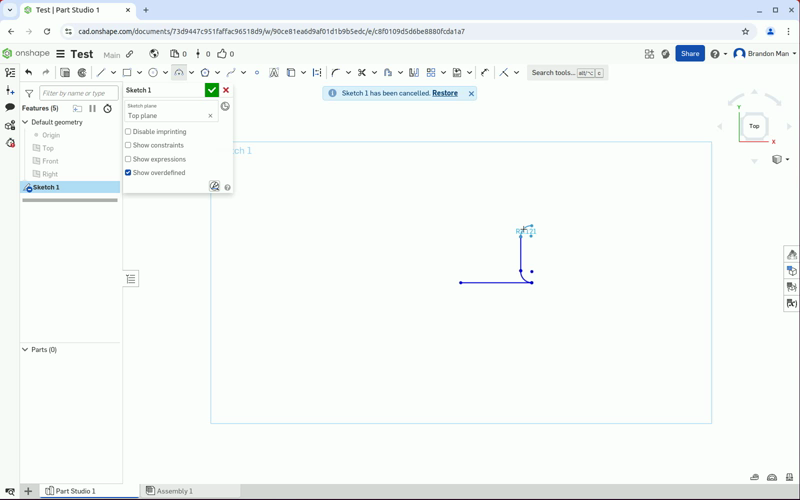
key_up(shift)
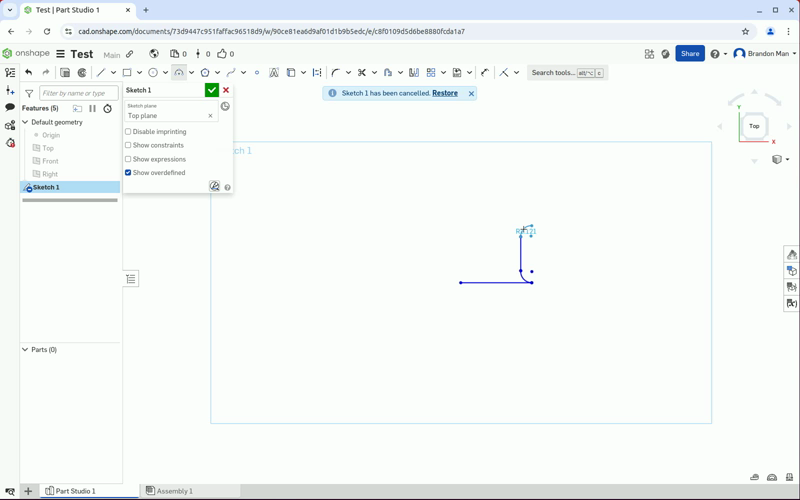
key(esc)
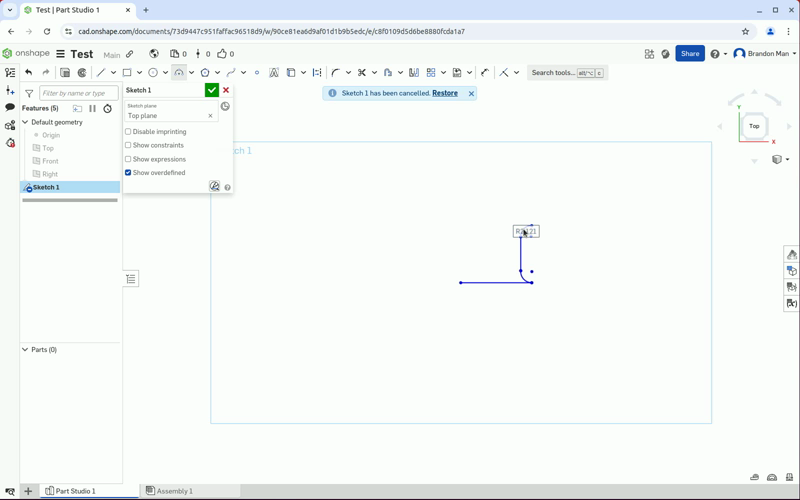
key(l)
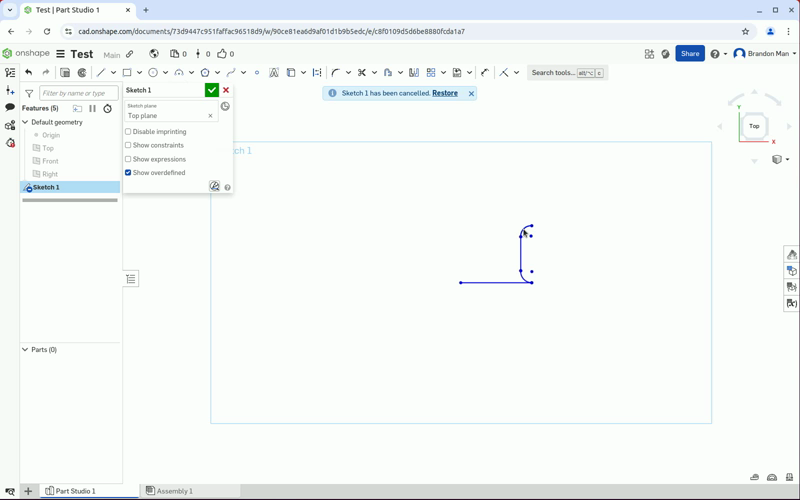
mouse_move(531, 225)
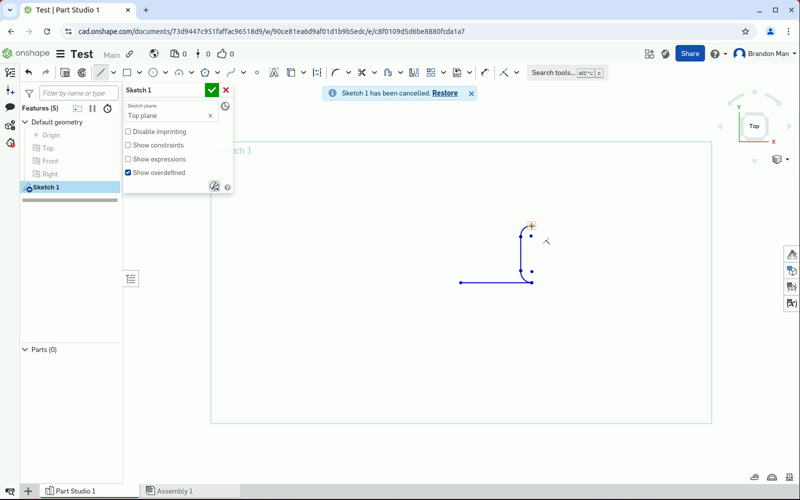
click(531, 225)
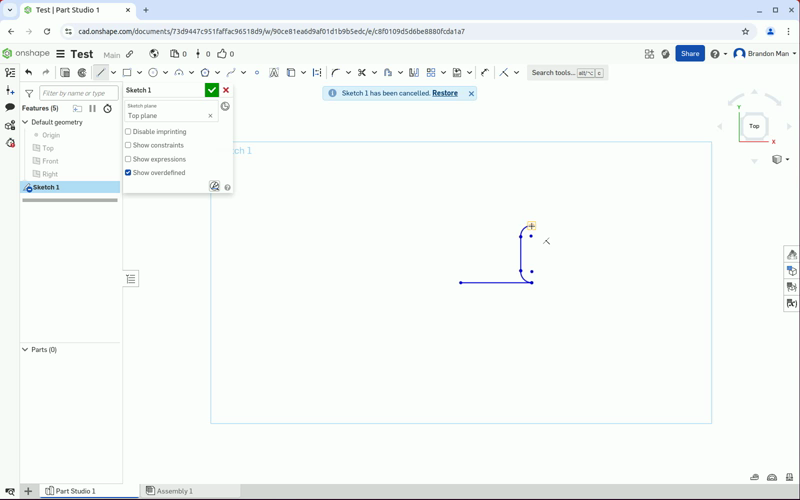
key_down(shift)
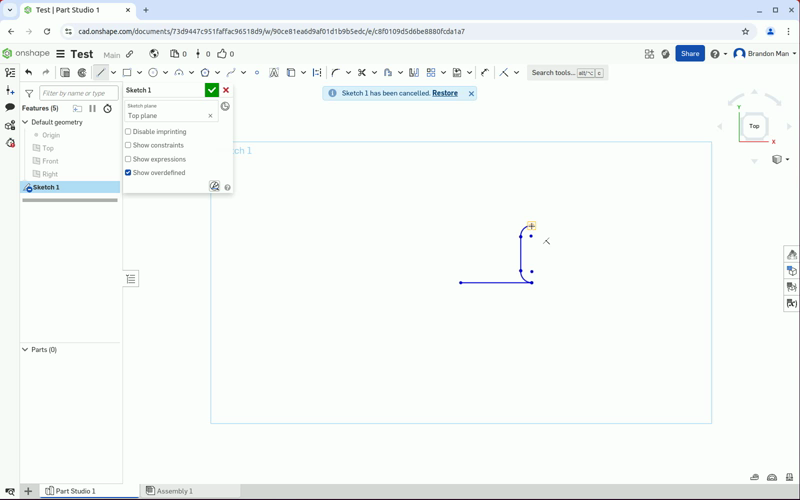
mouse_move(460, 225)
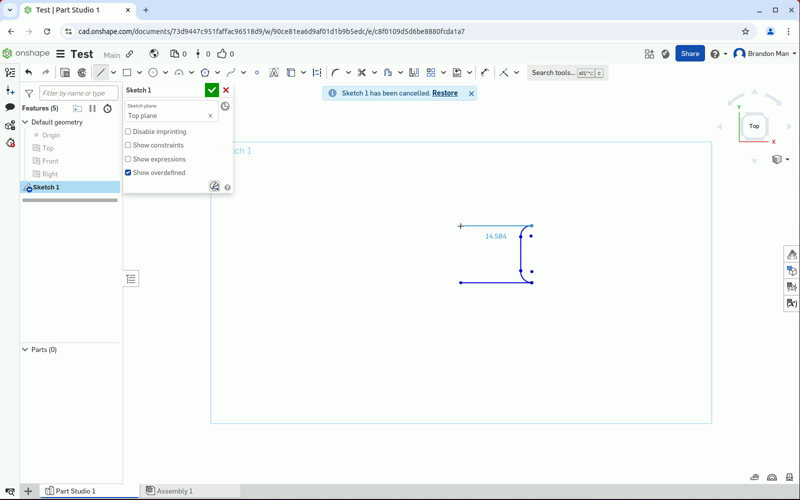
click(460, 225)
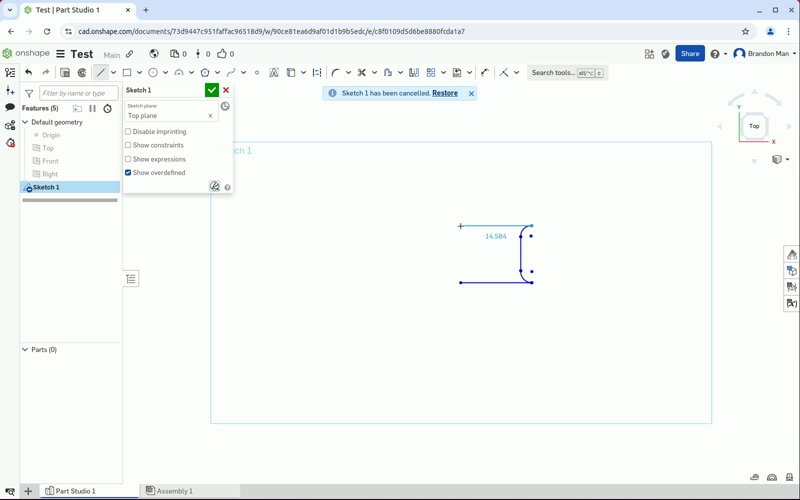
key_up(shift)
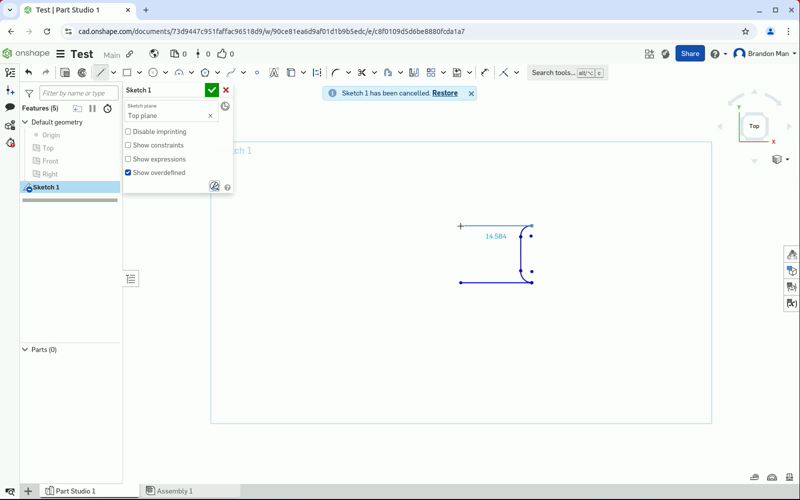
mouse_move(490, 225)
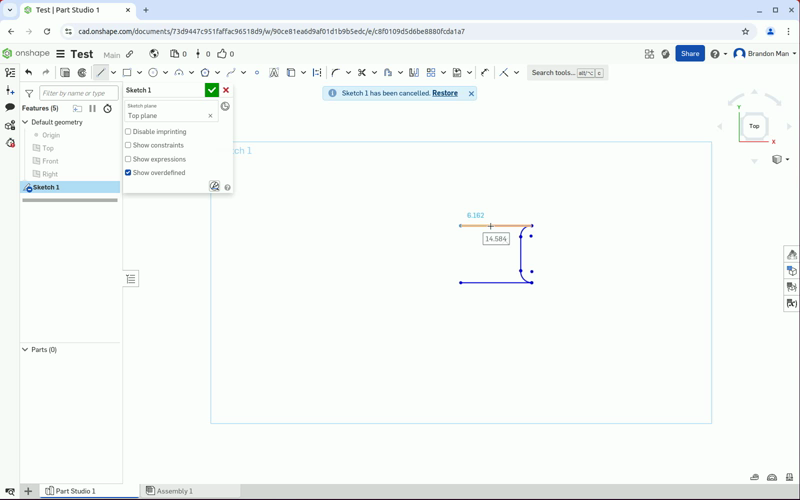
key_down(shift)
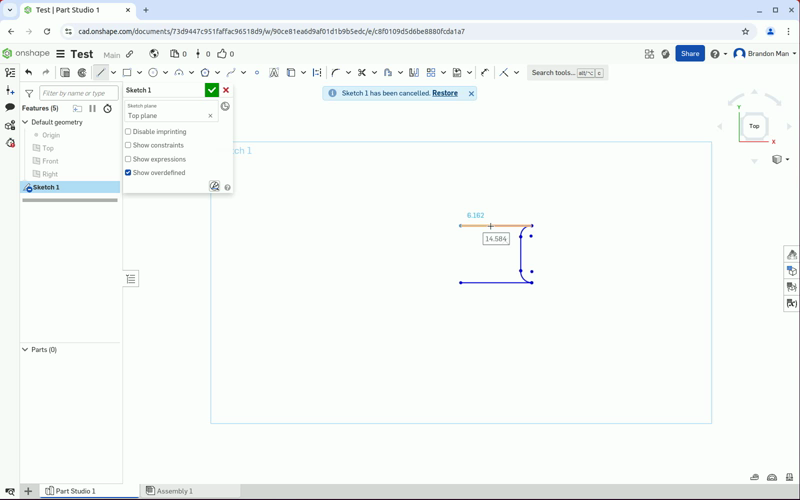
mouse_move(460, 282)
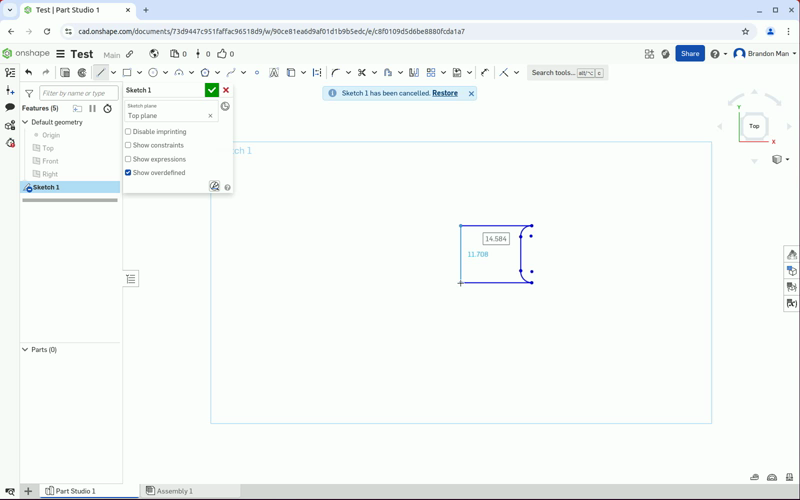
key_up(shift)
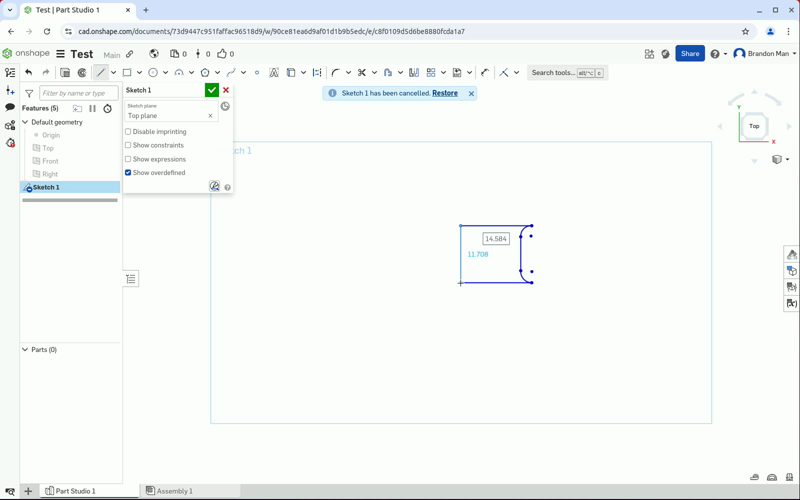
click(460, 282)
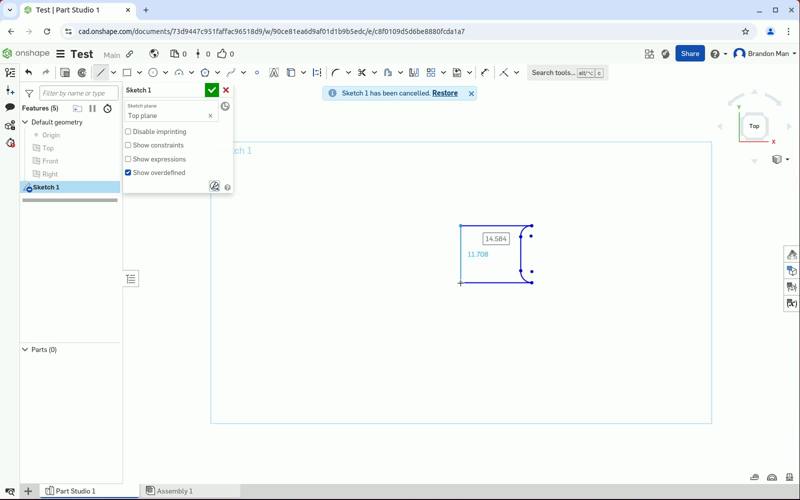
key(esc)
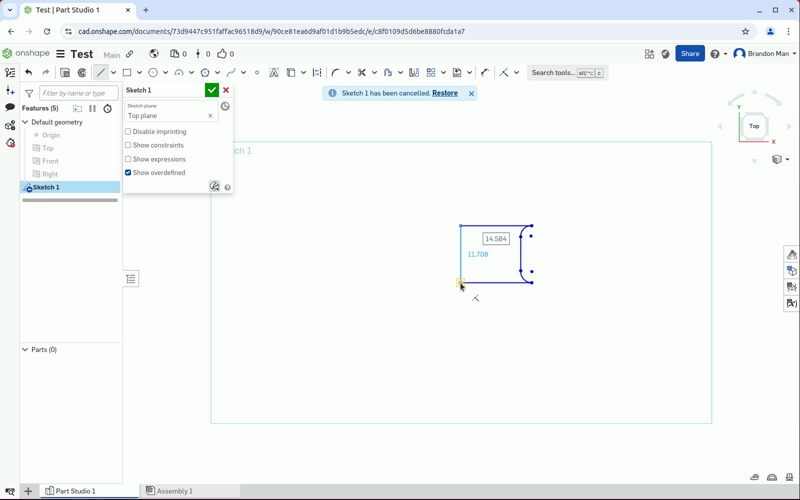
mouse_move(482, 267)
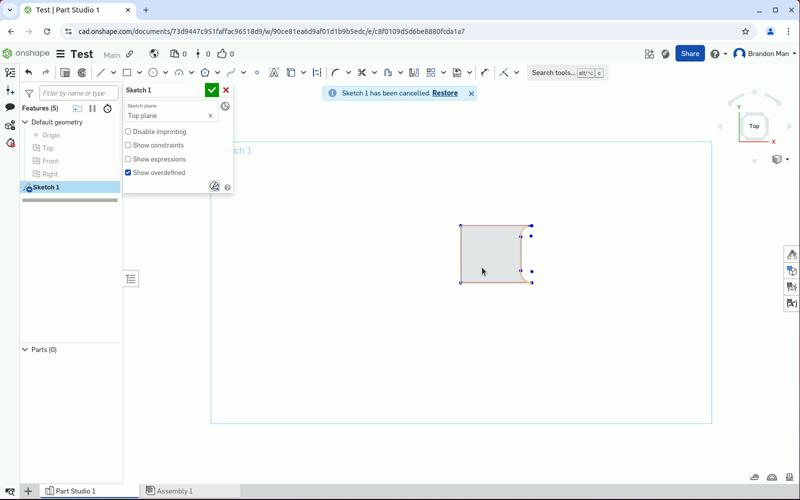
click(482, 267)
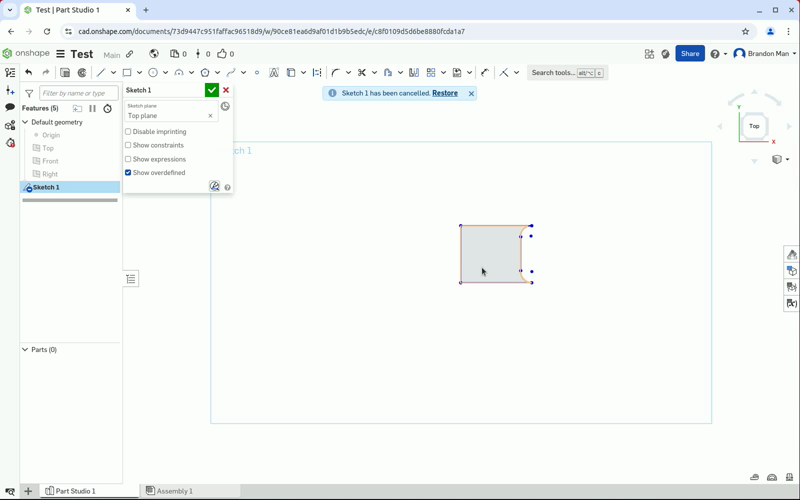
mouse_move(73, 352)
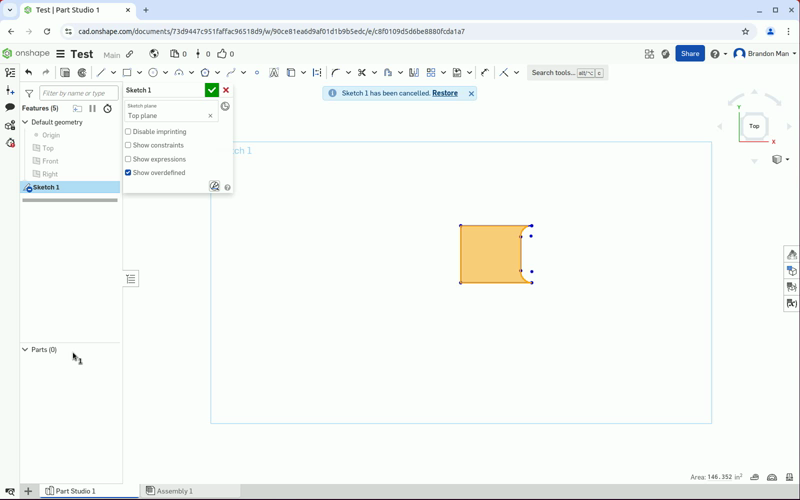
key(shift+y)
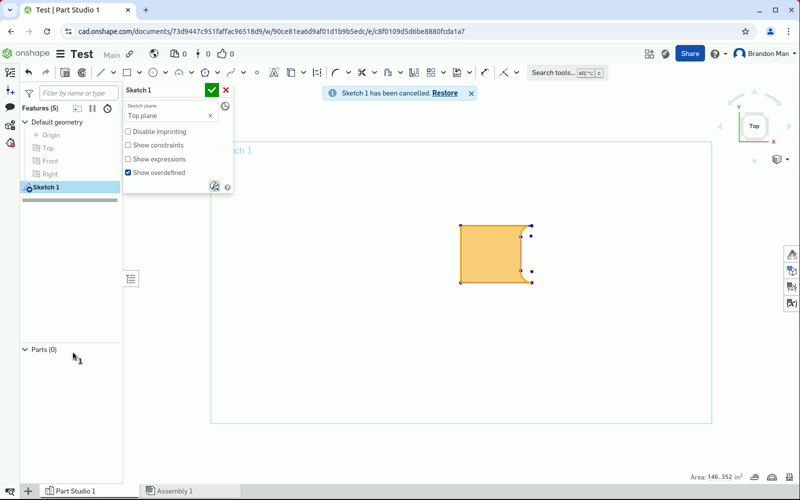
key(shift+e)
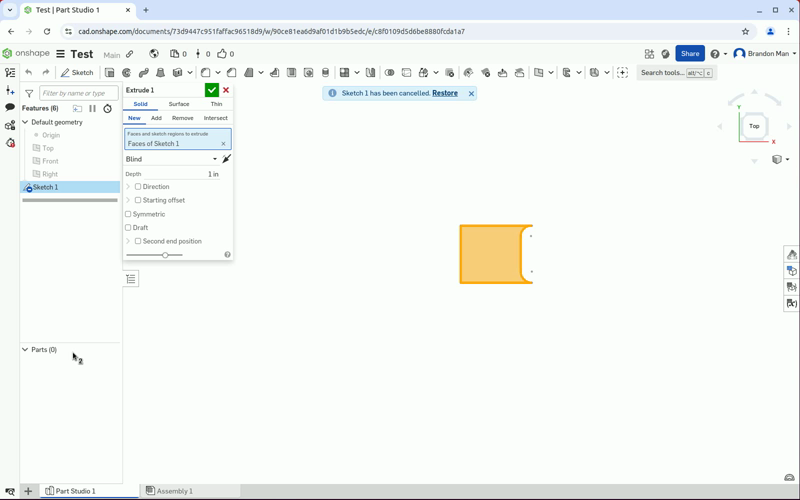
mouse_move(143, 106)
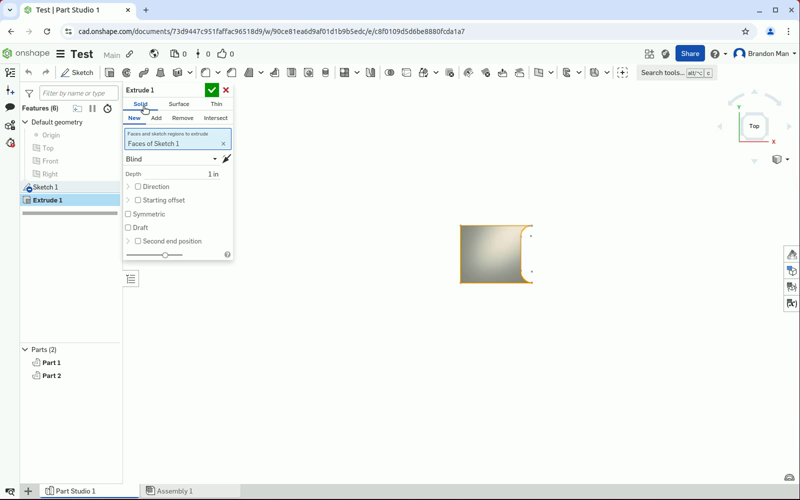
click(143, 106)
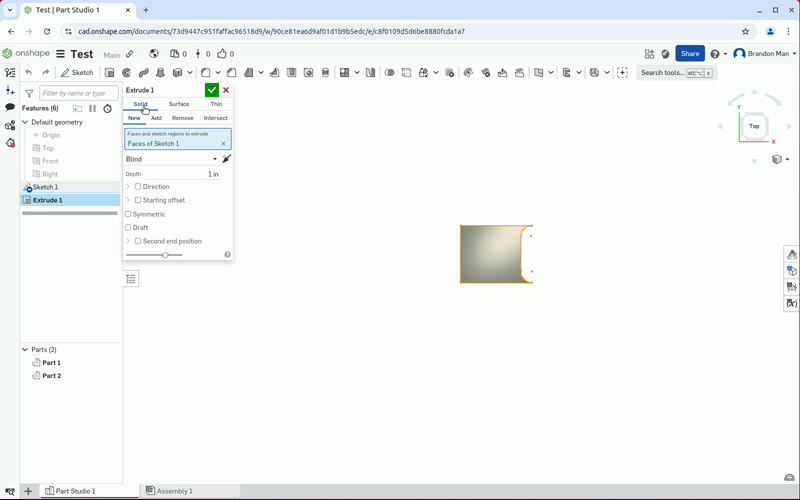
mouse_move(137, 120)
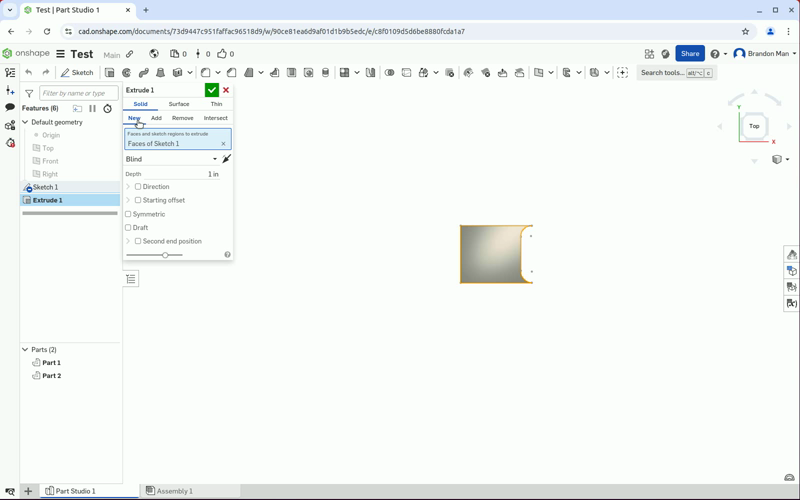
click(137, 120)
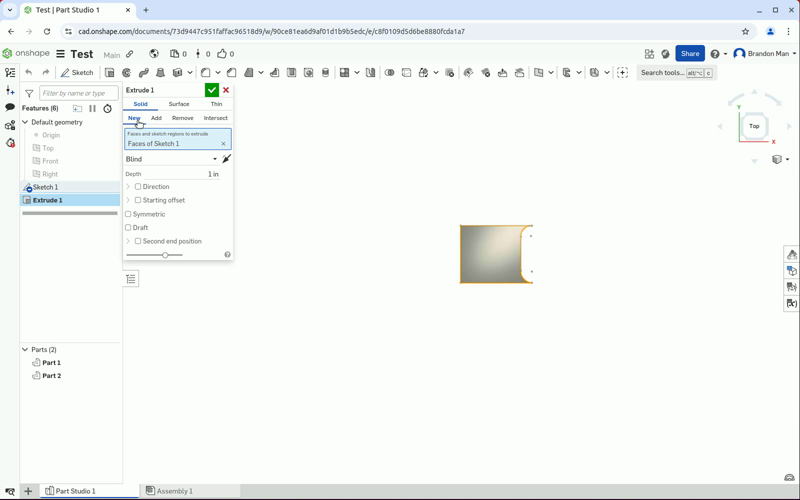
key(tab, 4)
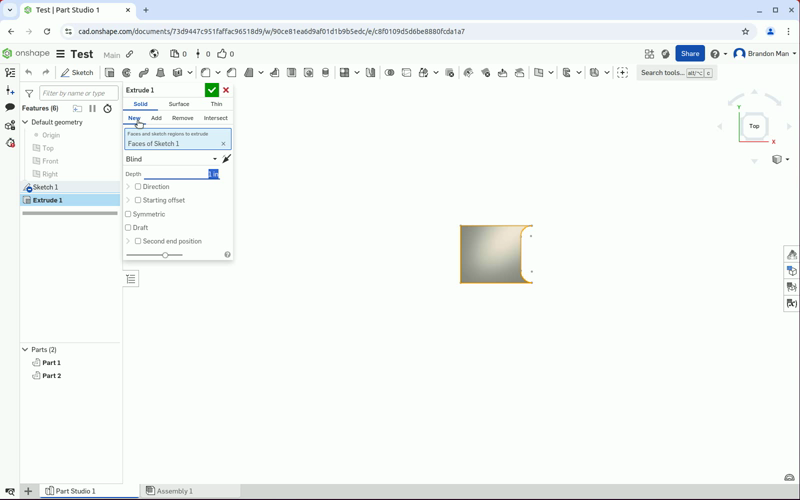
text(4.574)
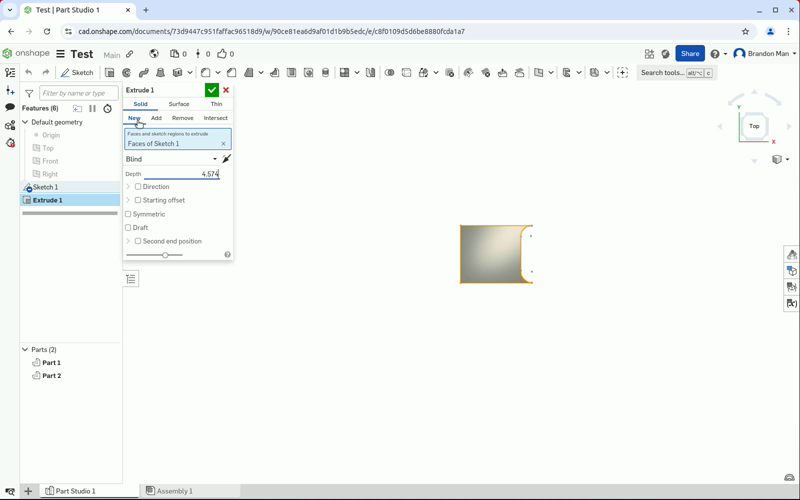
key(enter)
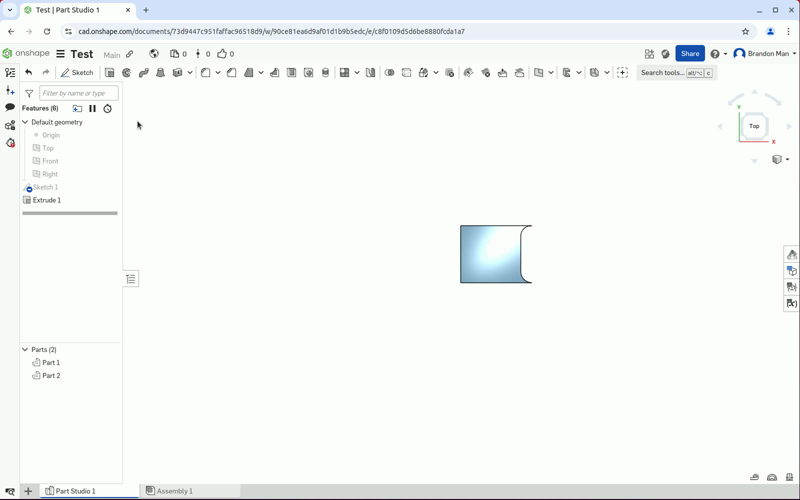
key(shift+h)
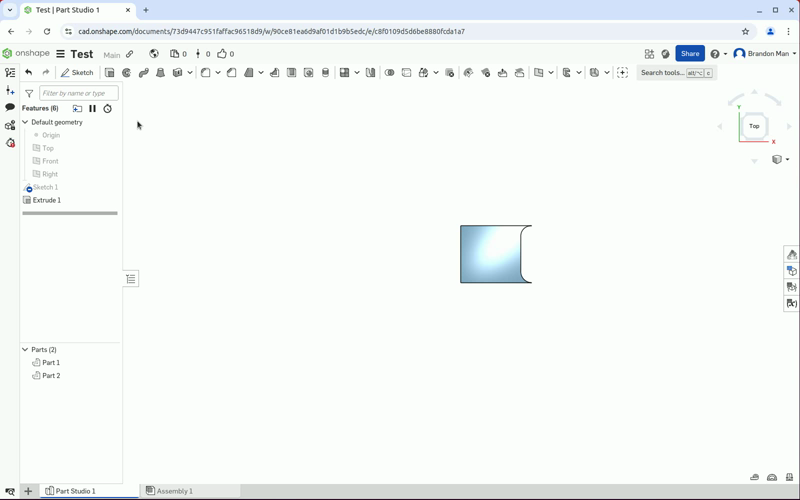
key(shift+h)
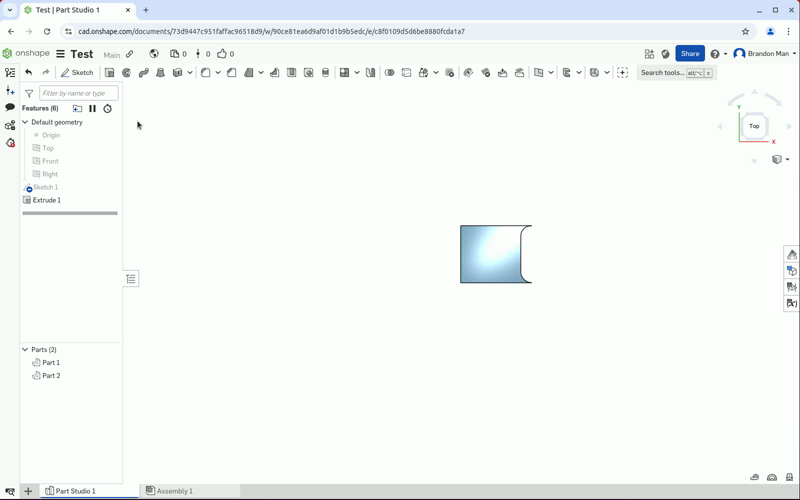
mouse_move(73, 189)
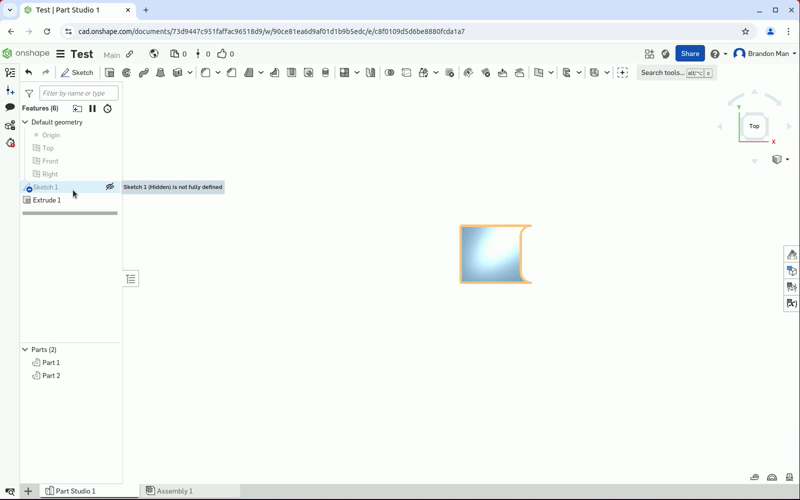
click(73, 189)
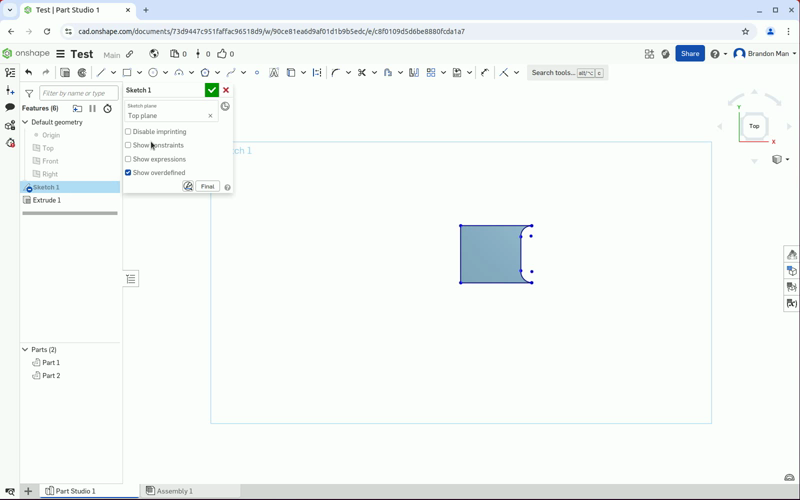
mouse_move(229, 92)
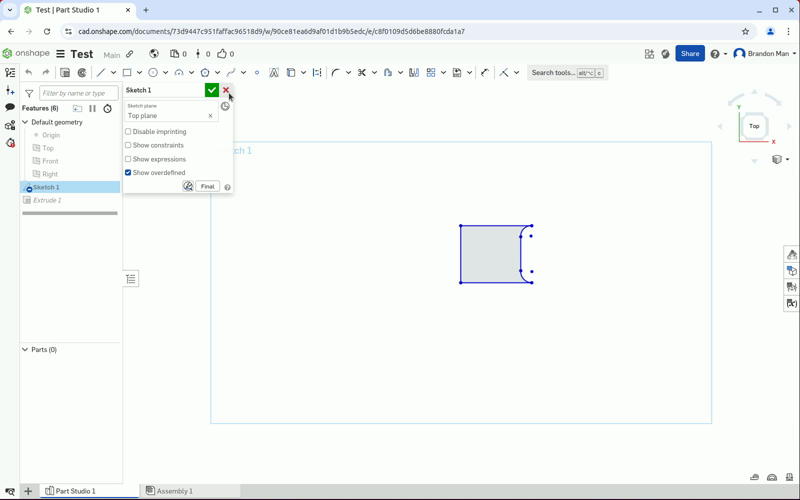
click(229, 92)
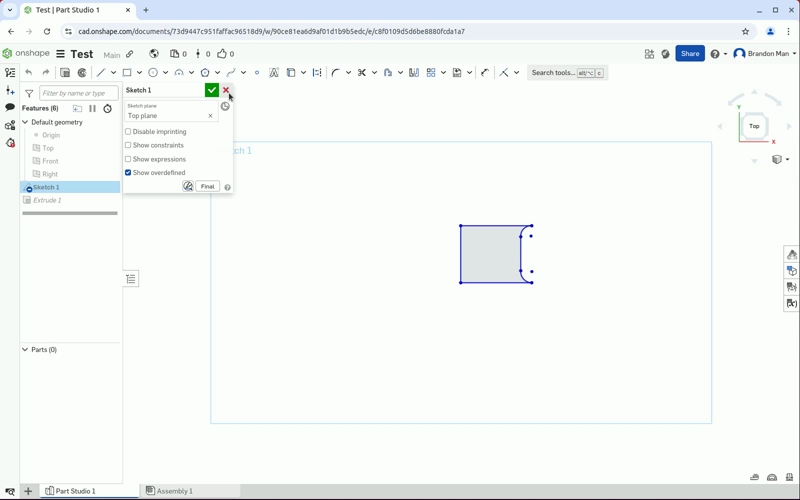
key(shift+s)
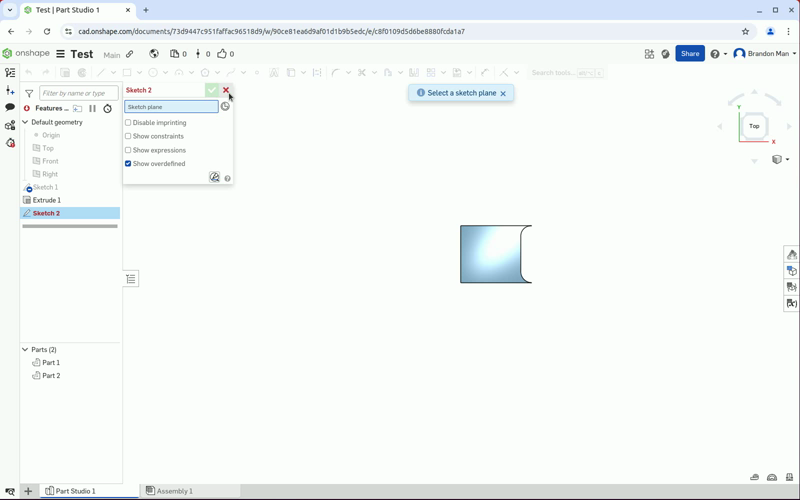
mouse_move(73, 150)
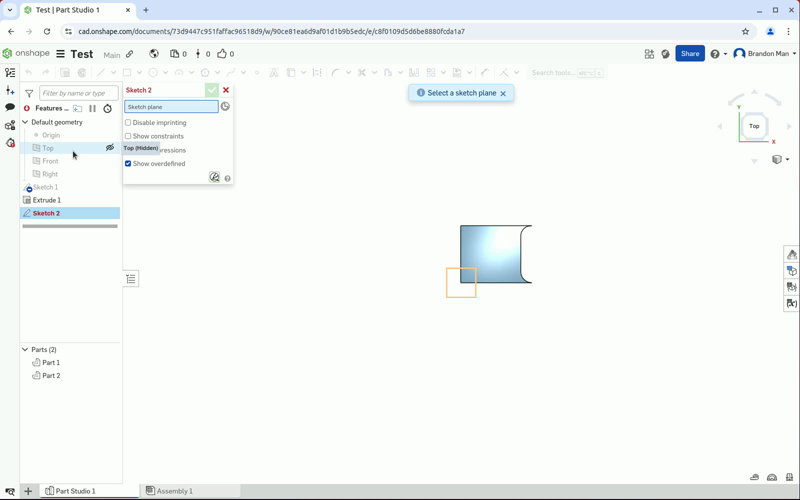
click(73, 150)
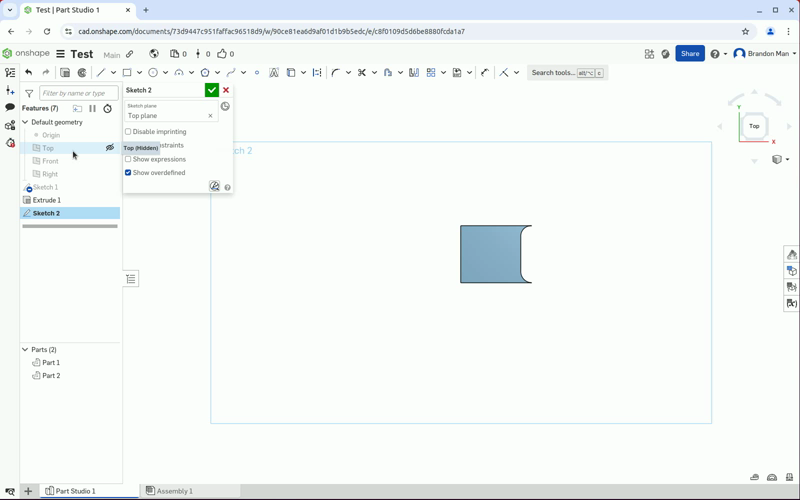
mouse_move(73, 352)
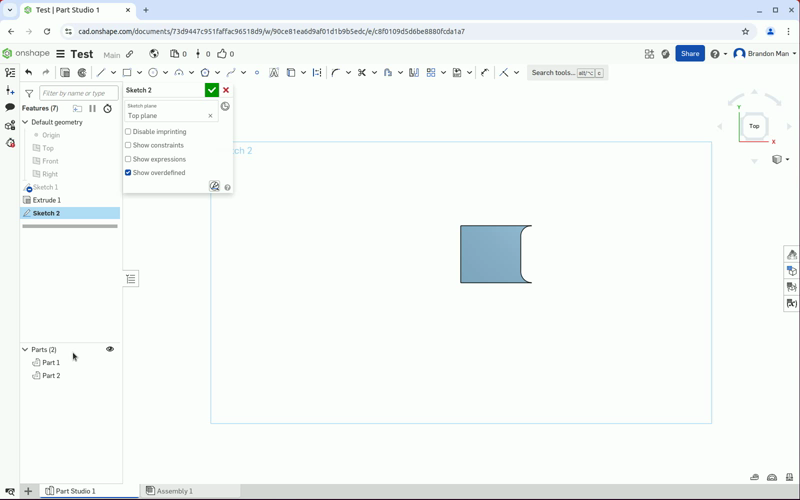
key(y)
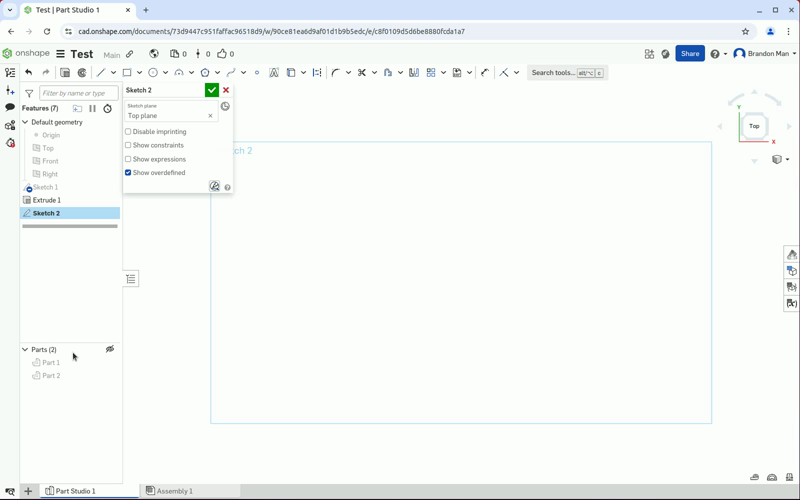
key(a)
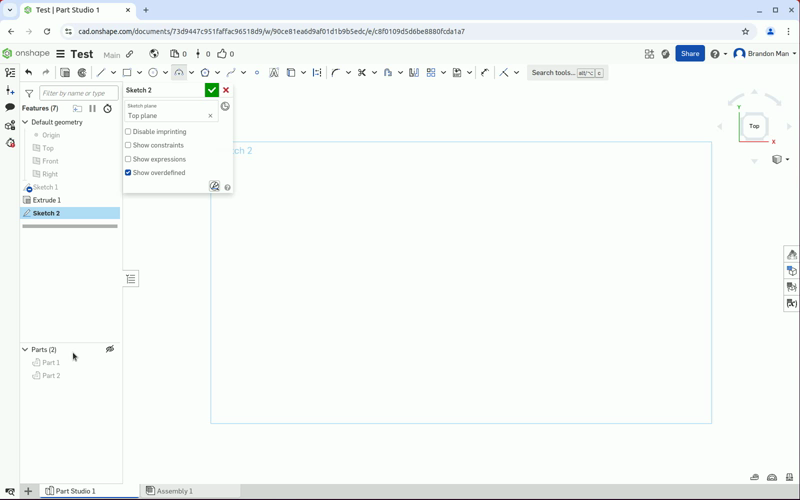
key_down(shift)
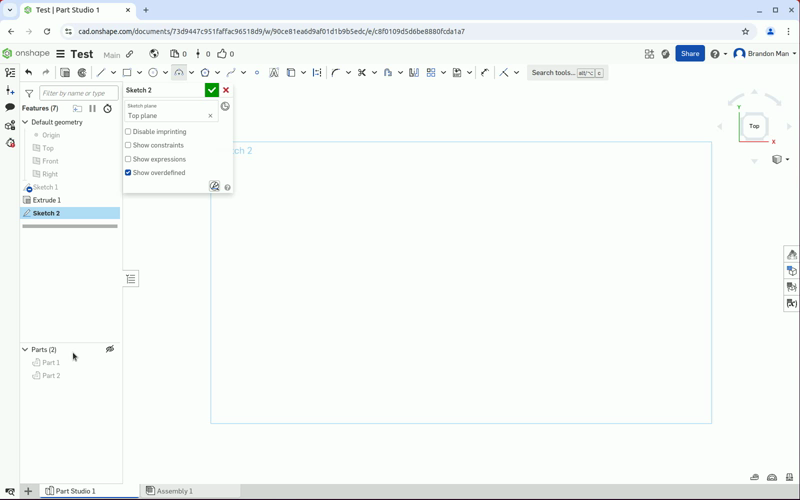
mouse_move(520, 271)
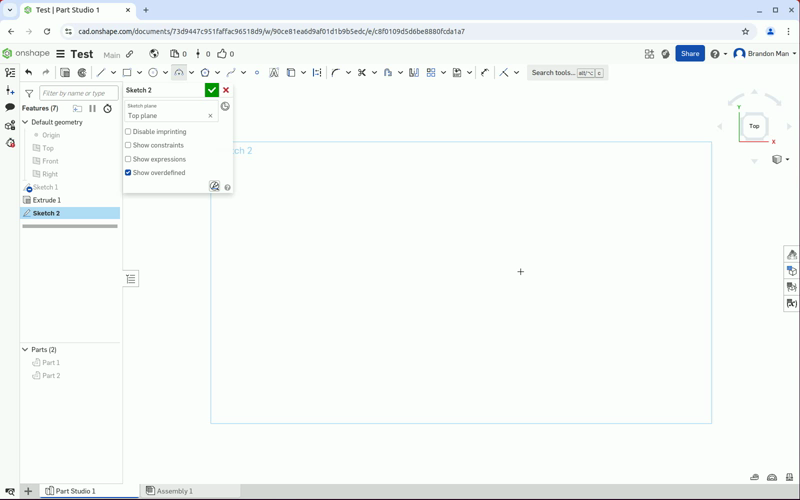
click(520, 271)
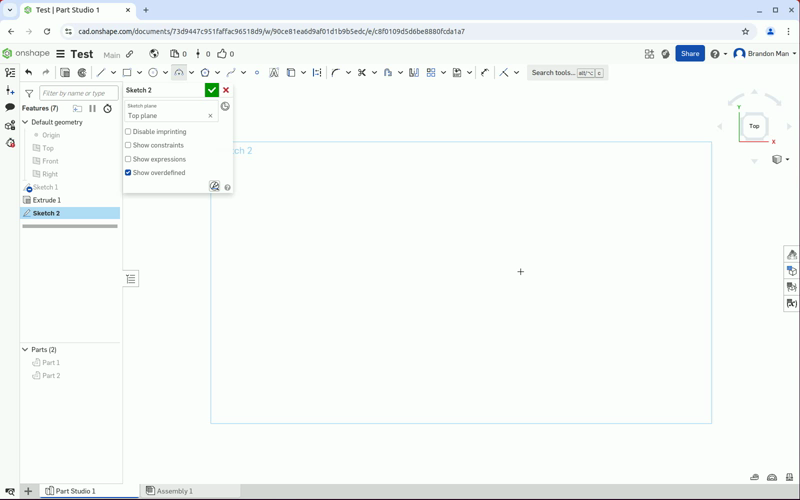
key_up(shift)
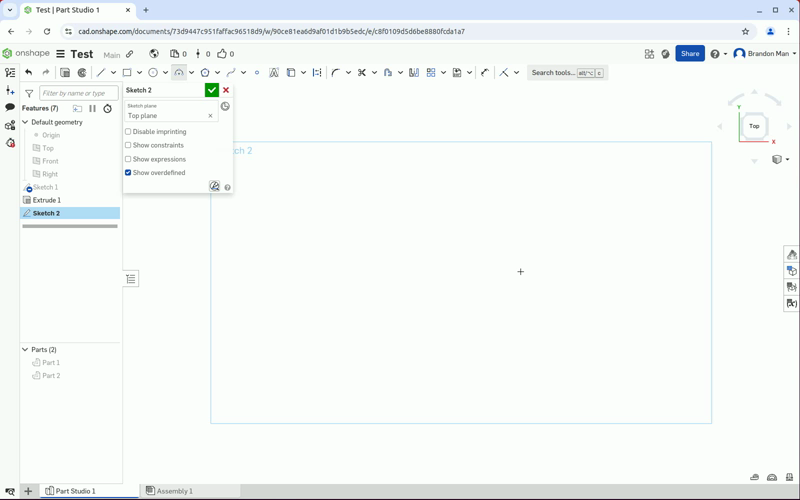
key_down(shift)
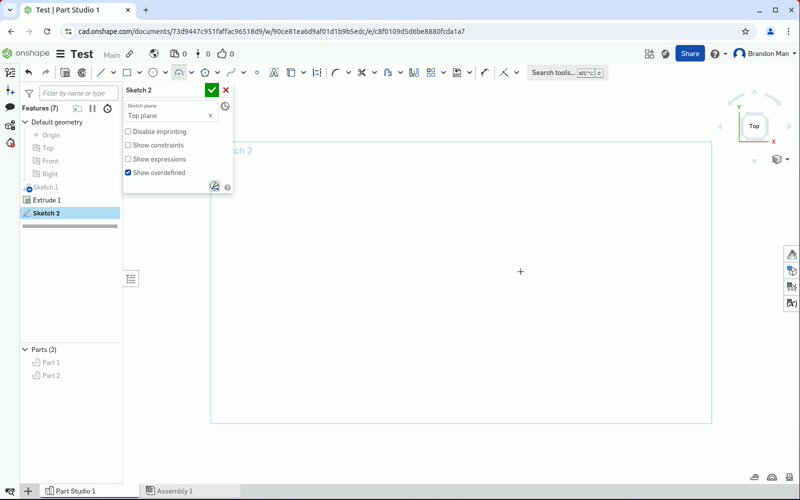
mouse_move(538, 282)
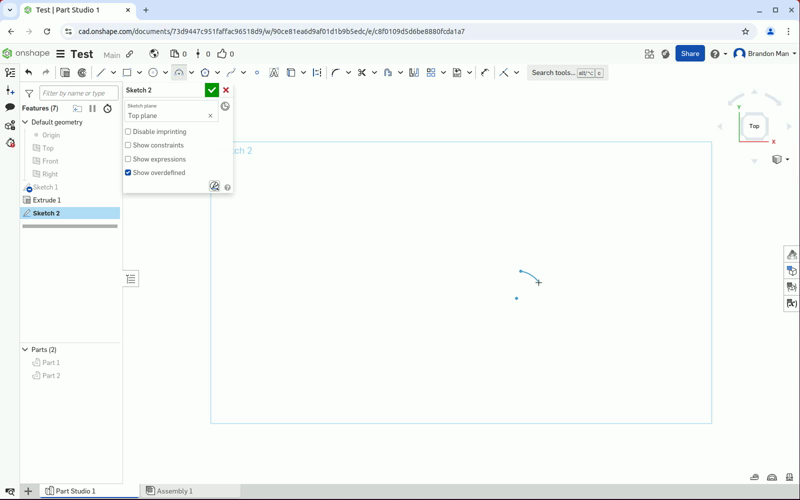
click(538, 282)
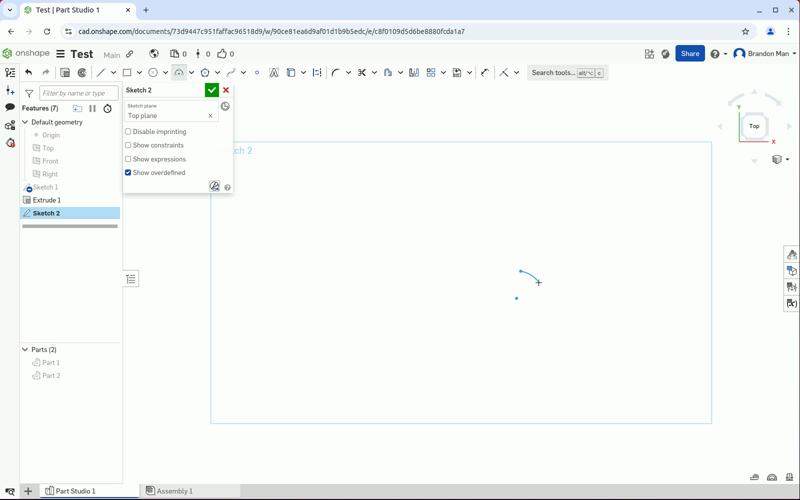
mouse_move(526, 282)
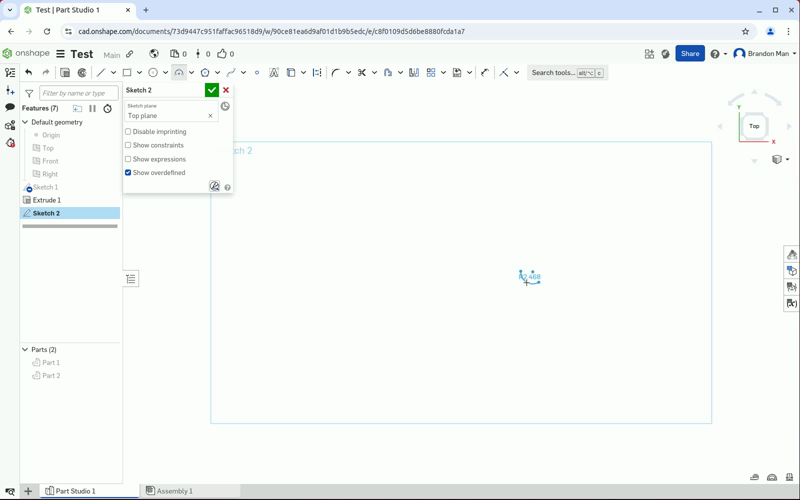
click(526, 282)
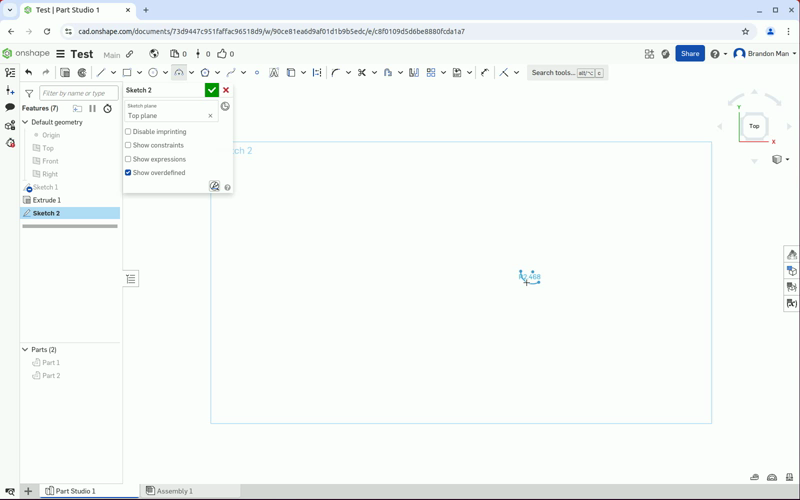
key_up(shift)
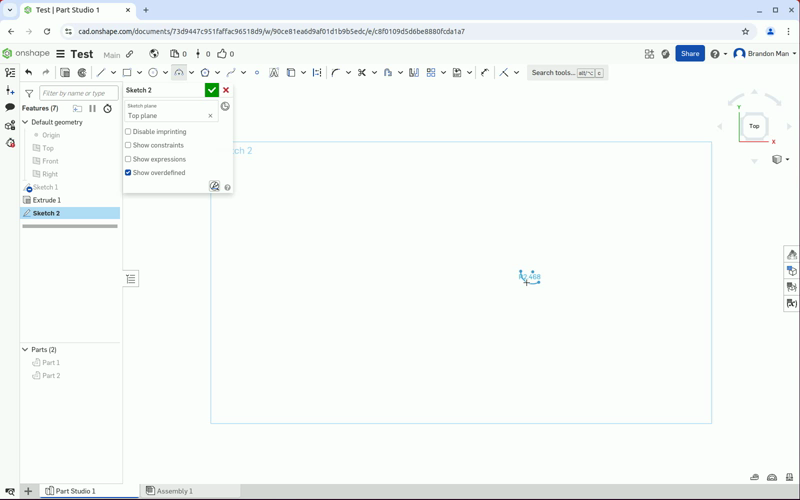
key(esc)
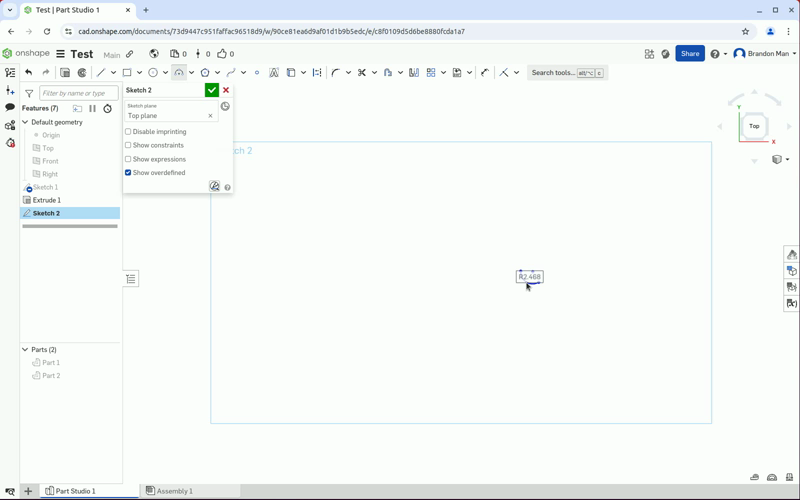
key(l)
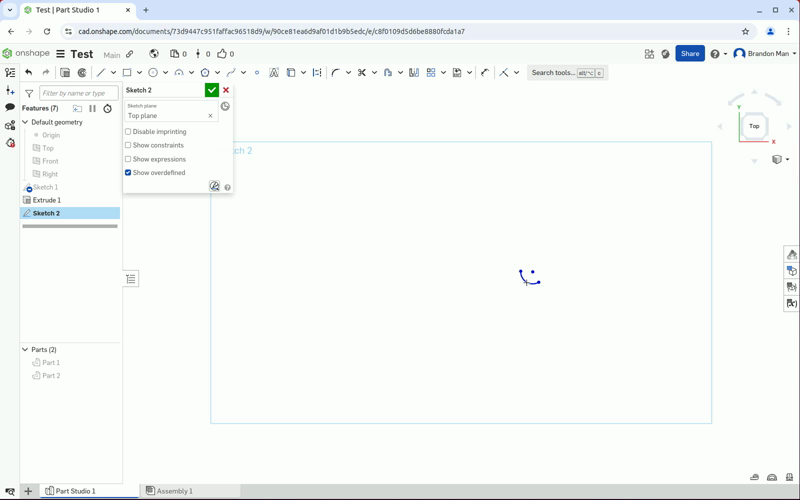
mouse_move(538, 282)
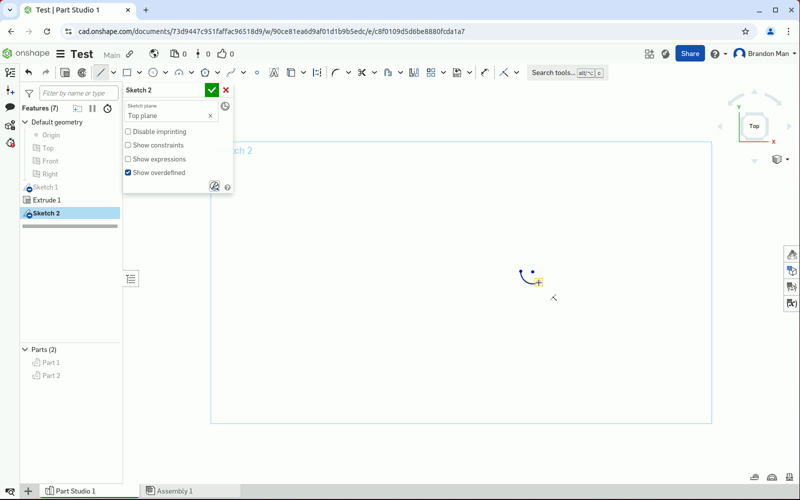
click(538, 282)
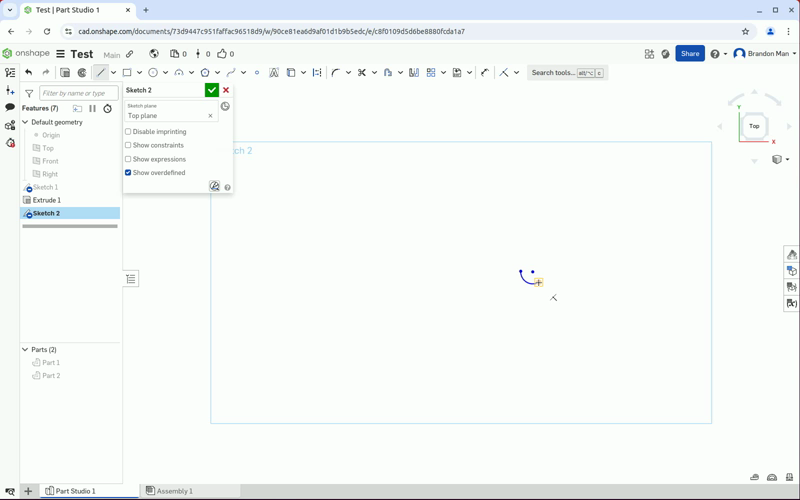
key_down(shift)
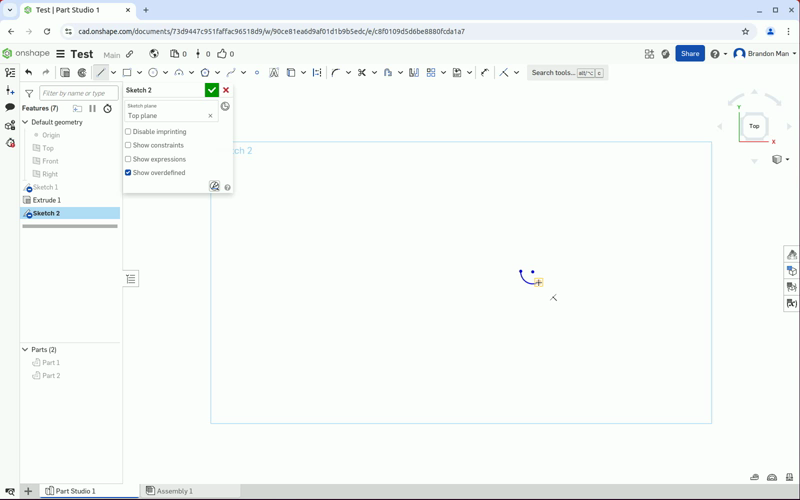
mouse_move(568, 282)
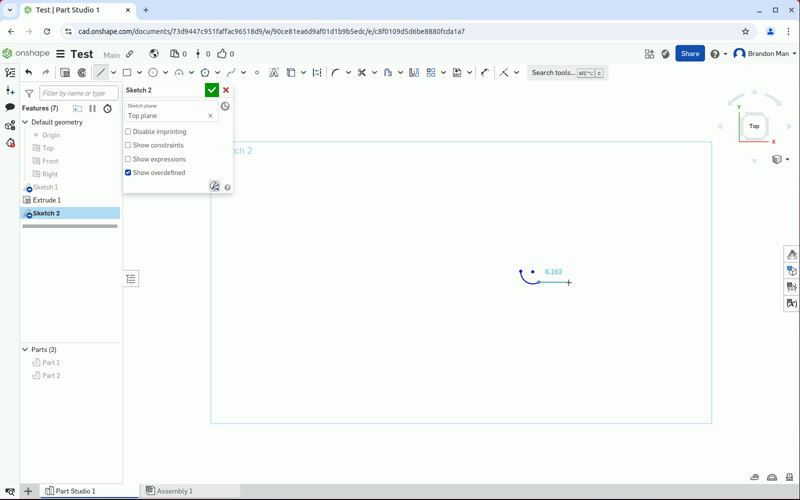
mouse_move(568, 264)
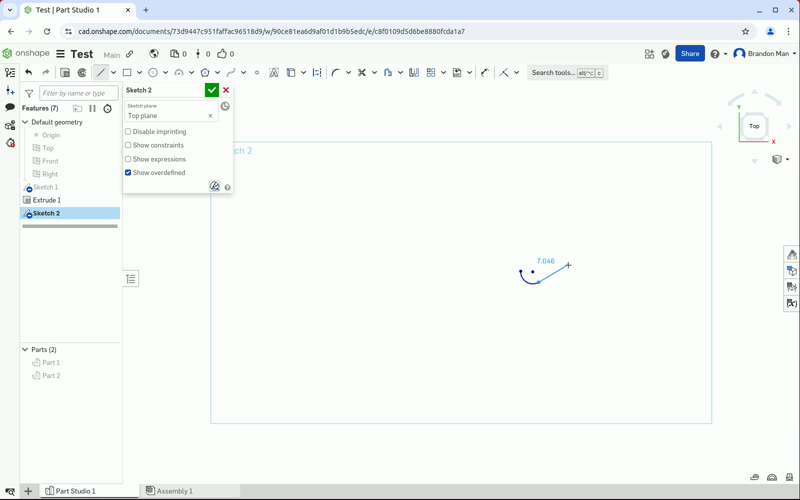
click(568, 264)
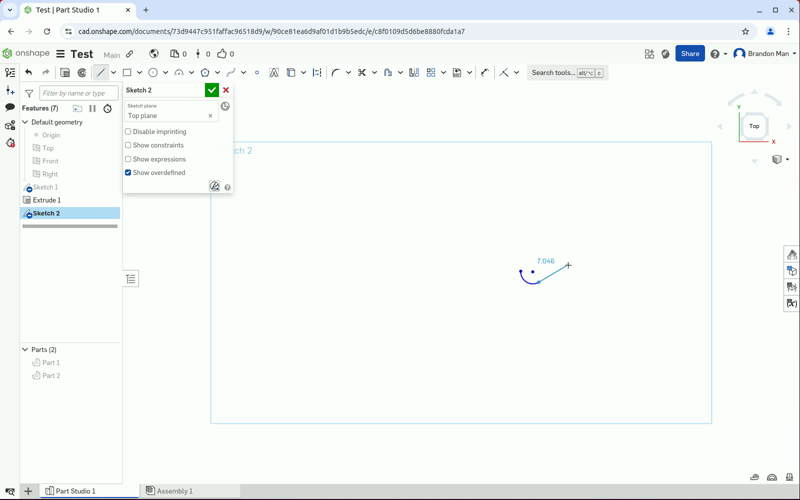
key_up(shift)
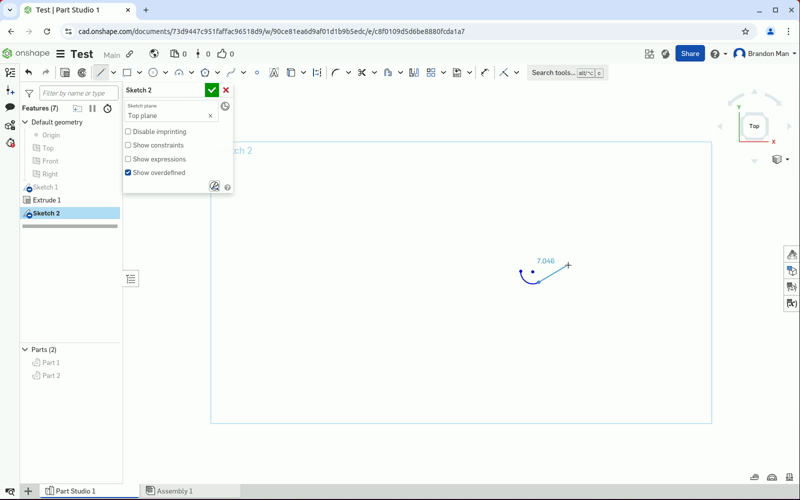
key(esc)
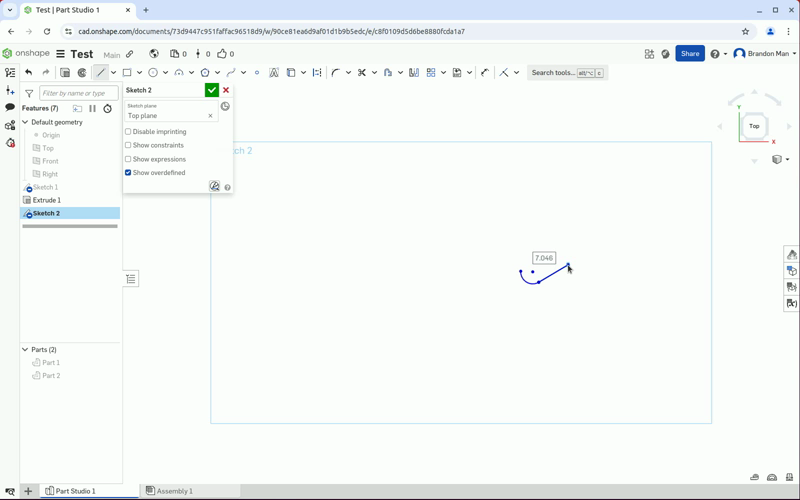
key(a)
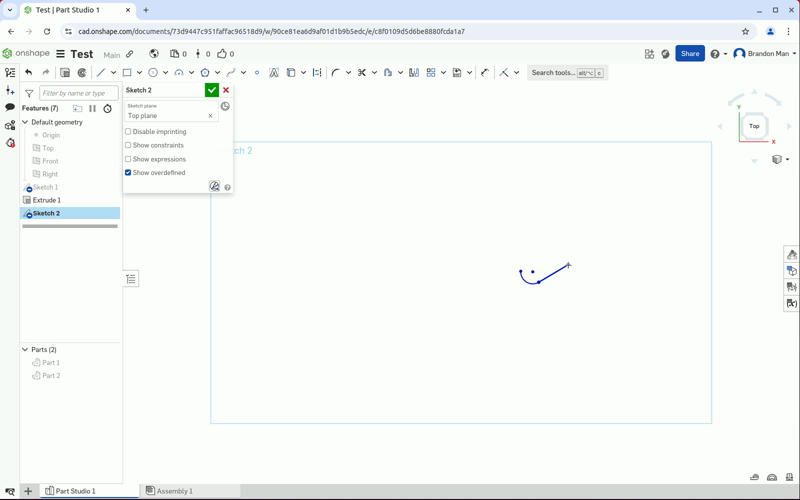
mouse_move(568, 264)
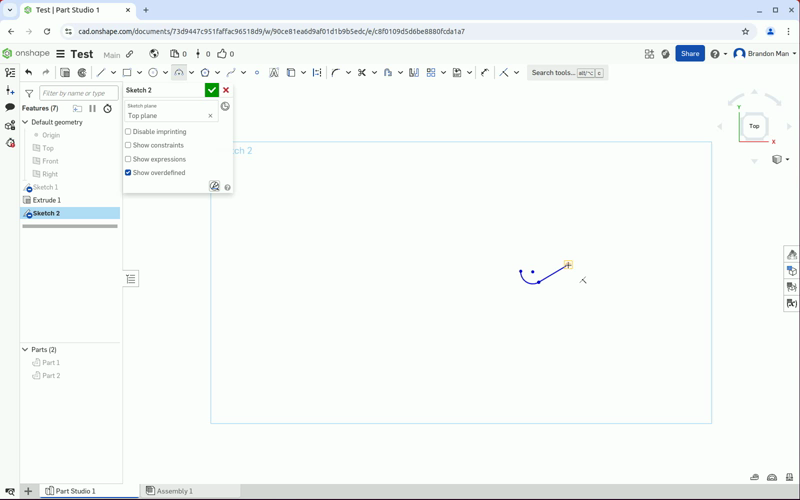
click(568, 264)
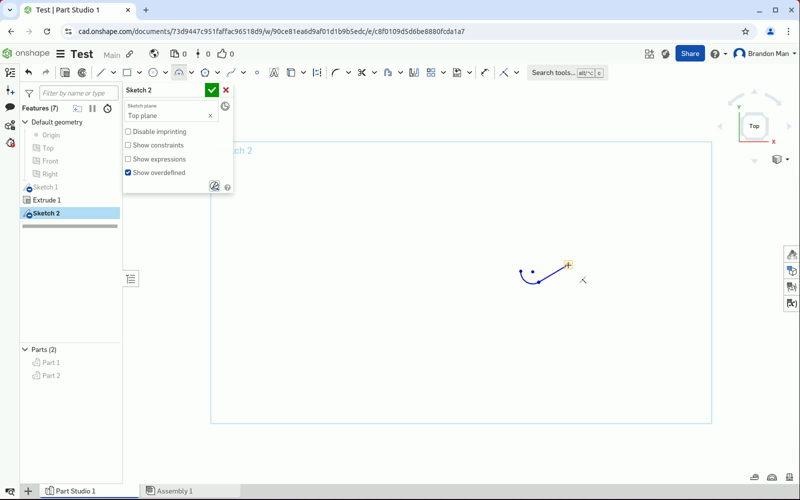
key_down(shift)
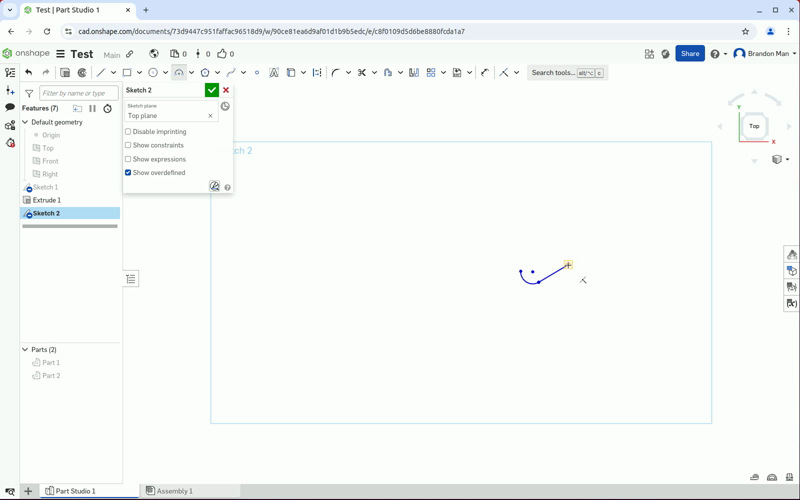
mouse_move(568, 244)
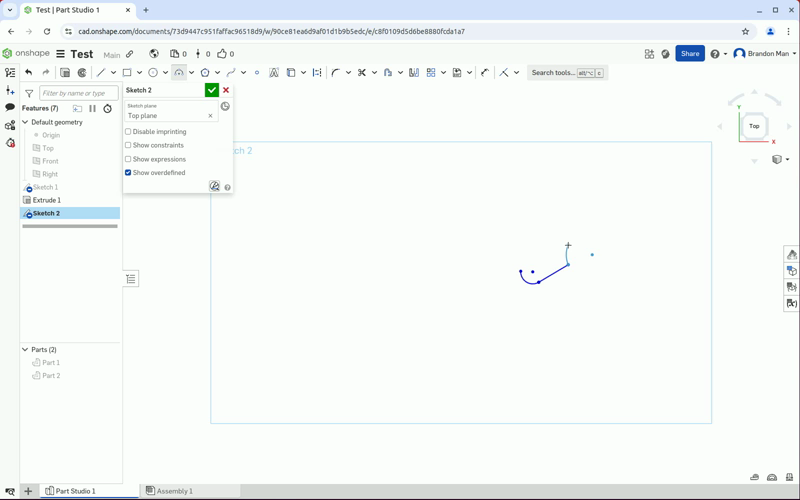
click(568, 244)
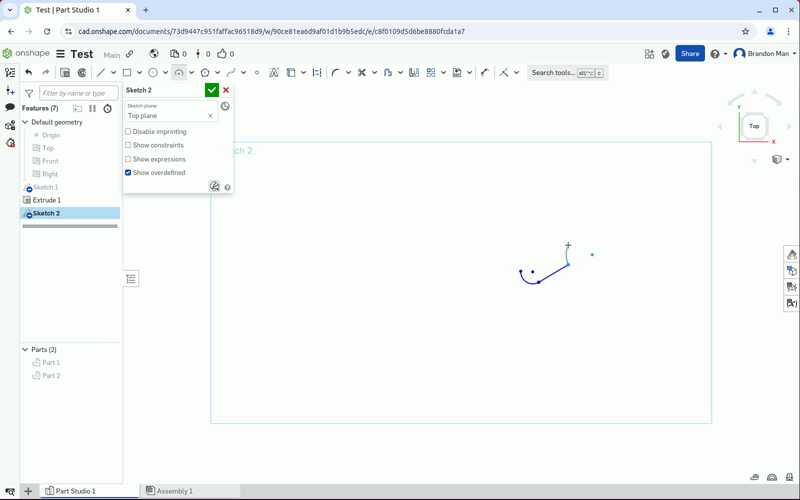
mouse_move(574, 255)
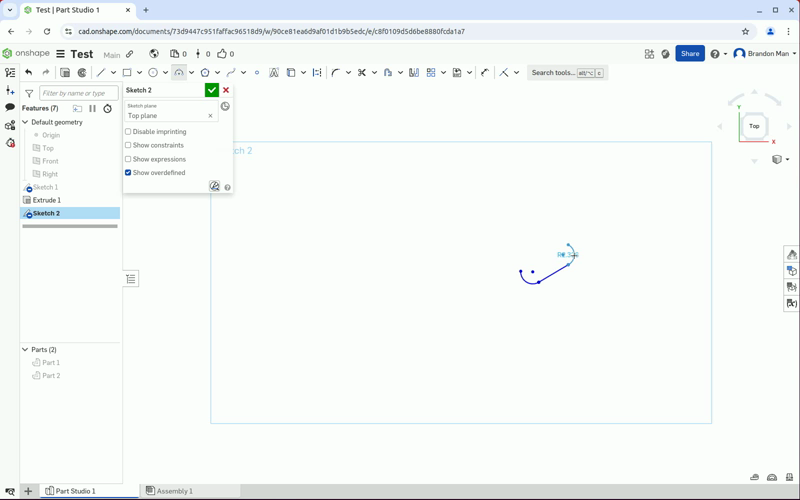
click(574, 255)
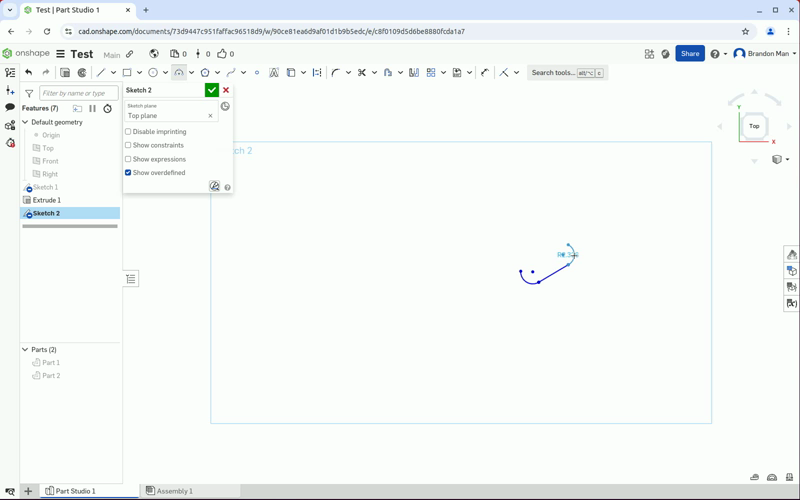
key_up(shift)
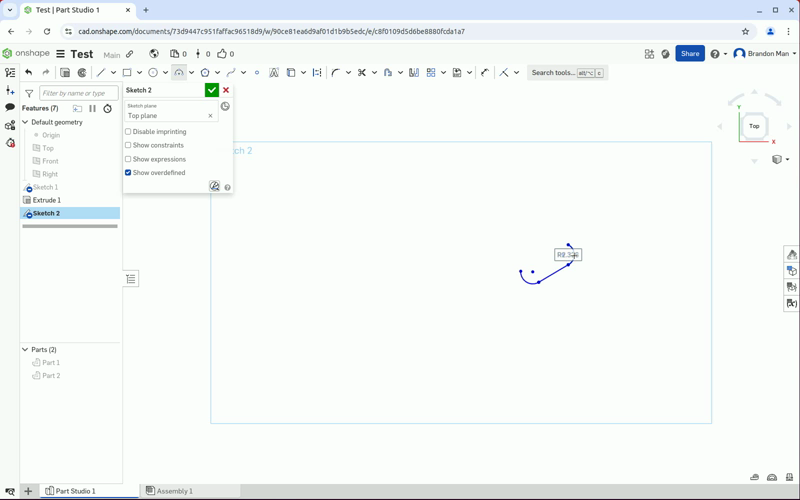
key(esc)
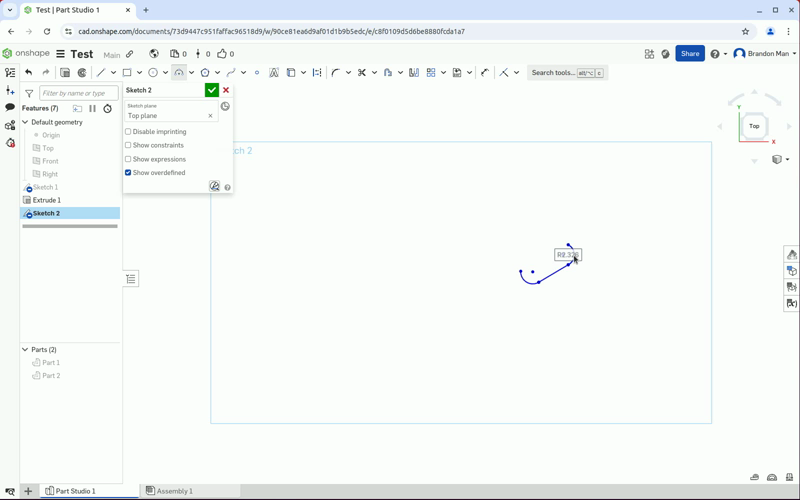
key(l)
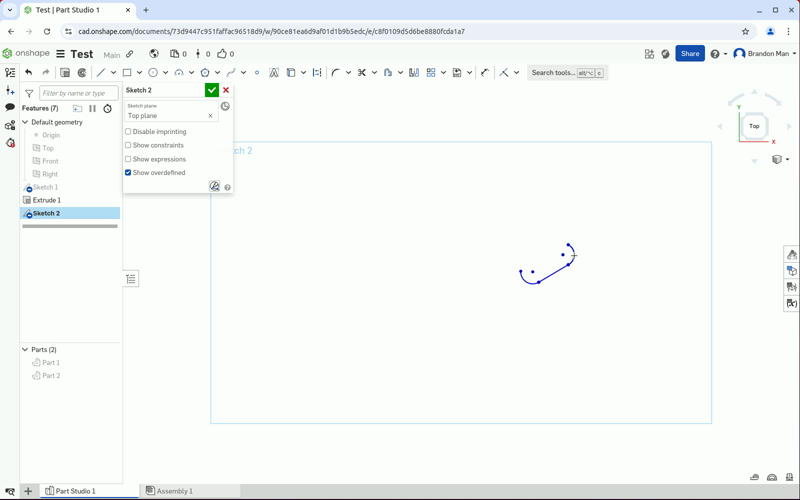
mouse_move(568, 244)
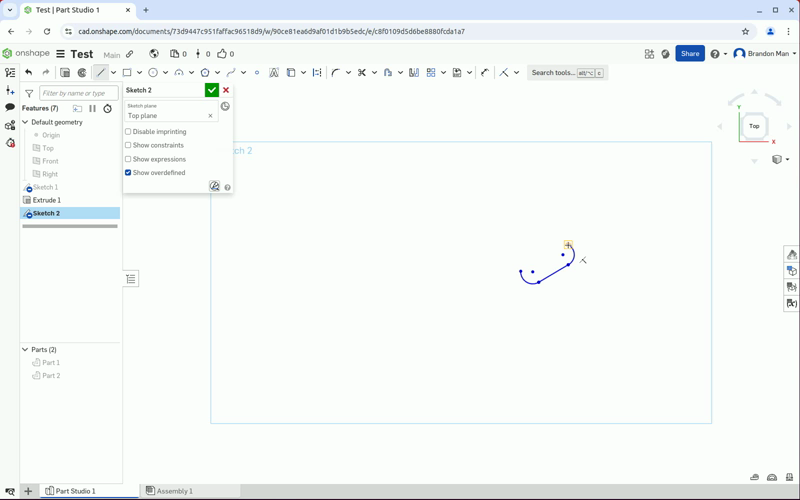
click(568, 244)
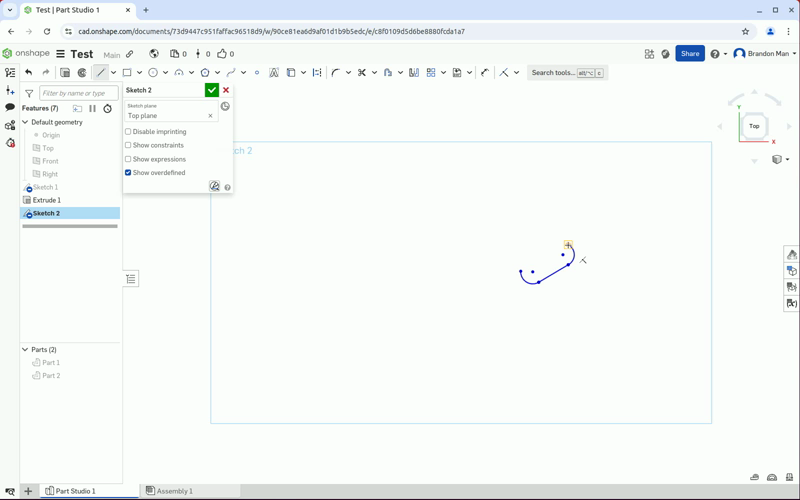
key_down(shift)
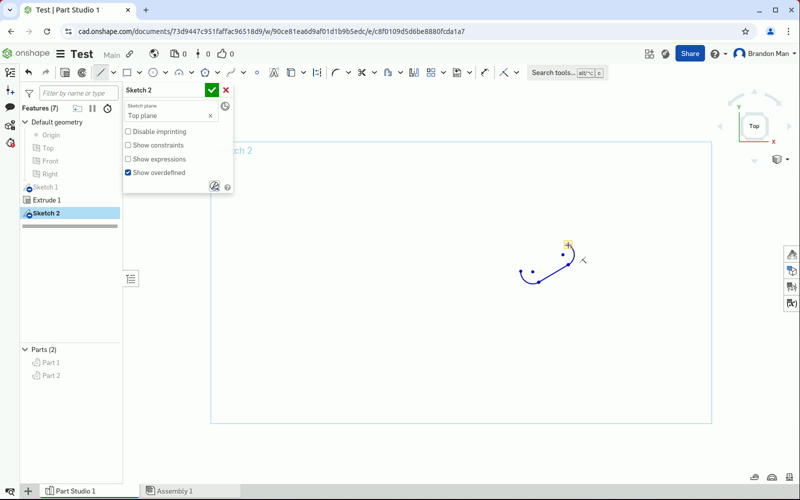
mouse_move(589, 244)
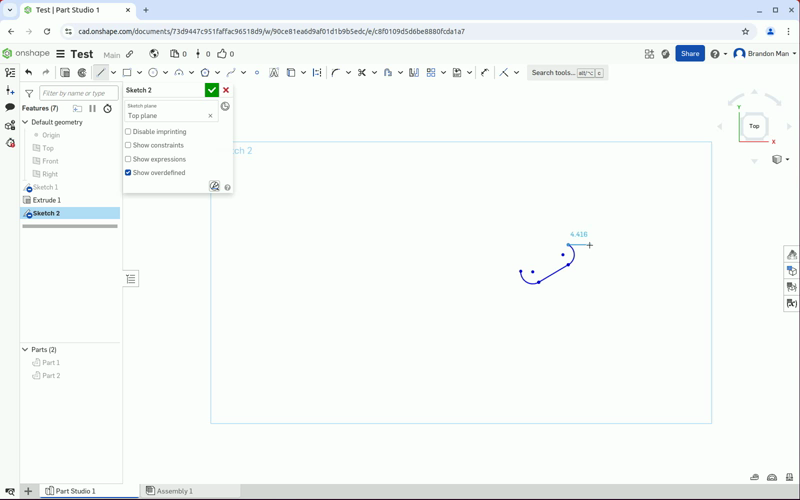
mouse_move(536, 227)
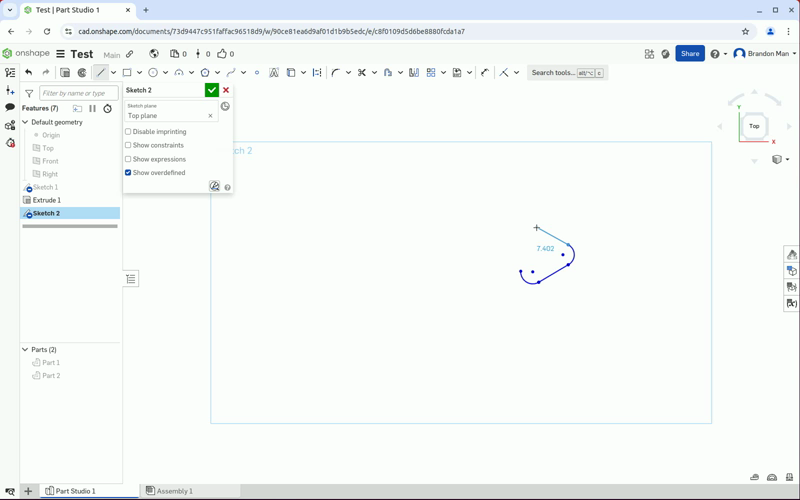
click(536, 227)
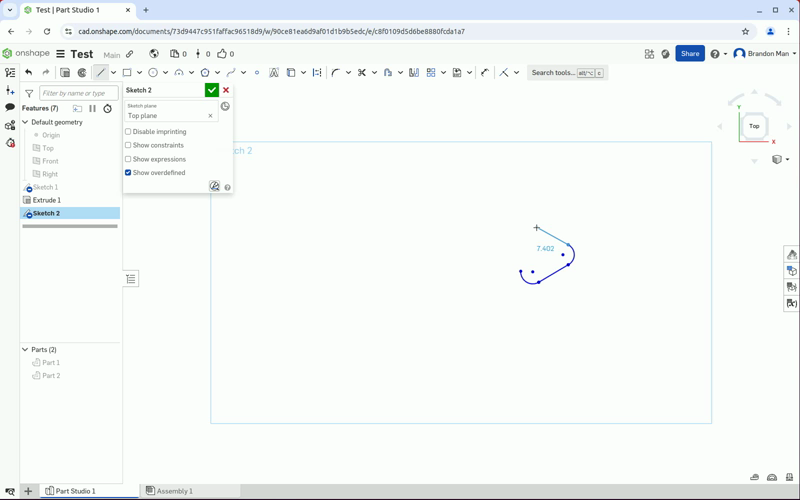
key_up(shift)
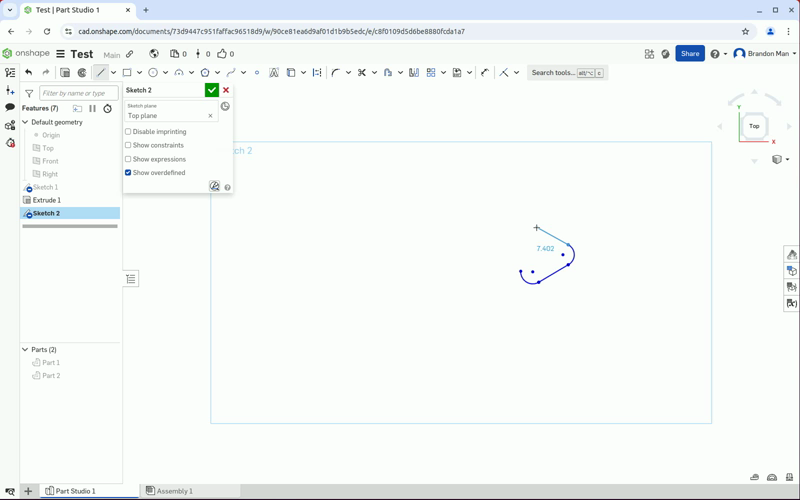
key(esc)
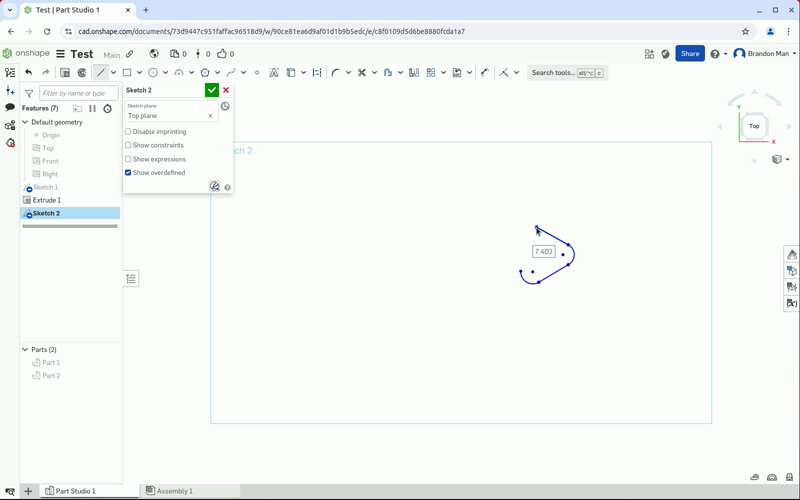
key(a)
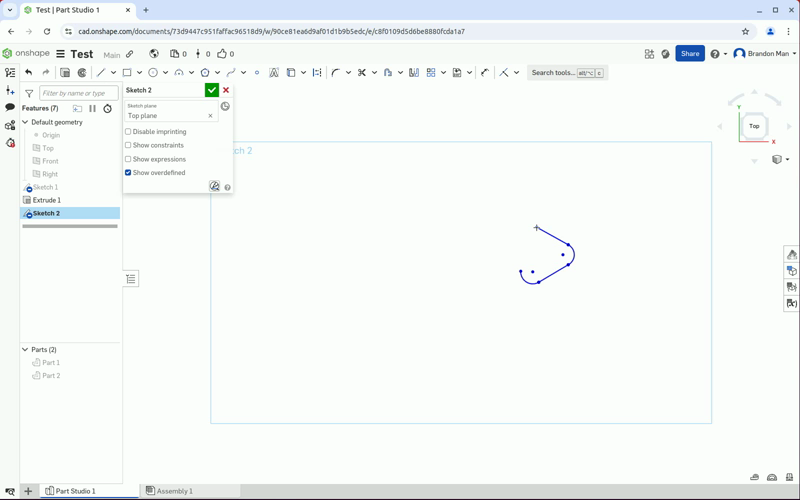
mouse_move(536, 227)
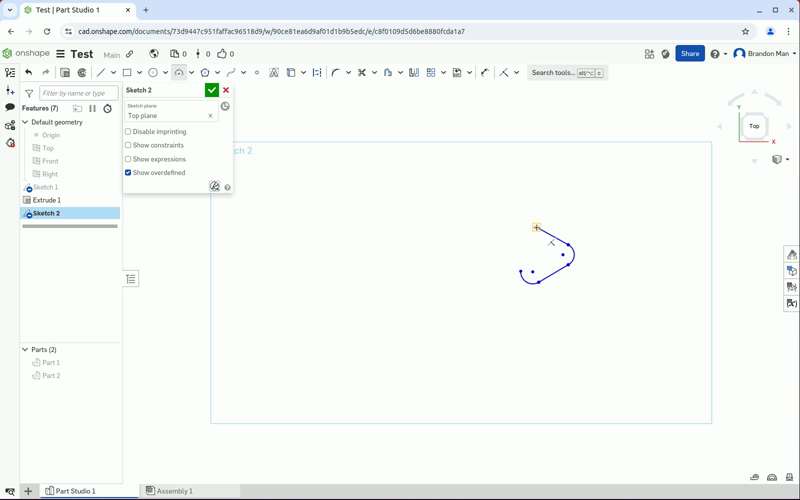
click(536, 227)
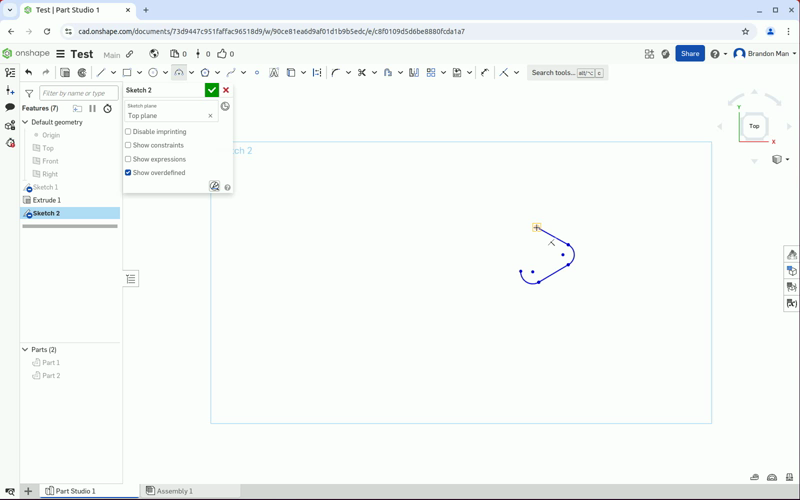
key_down(shift)
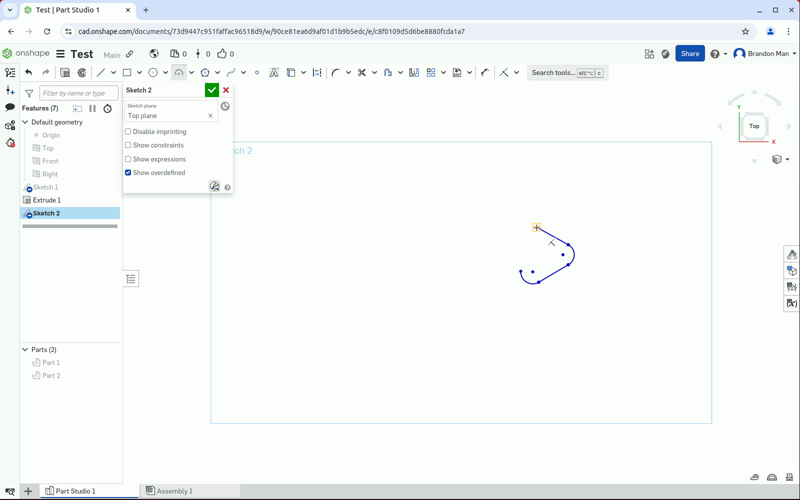
mouse_move(520, 237)
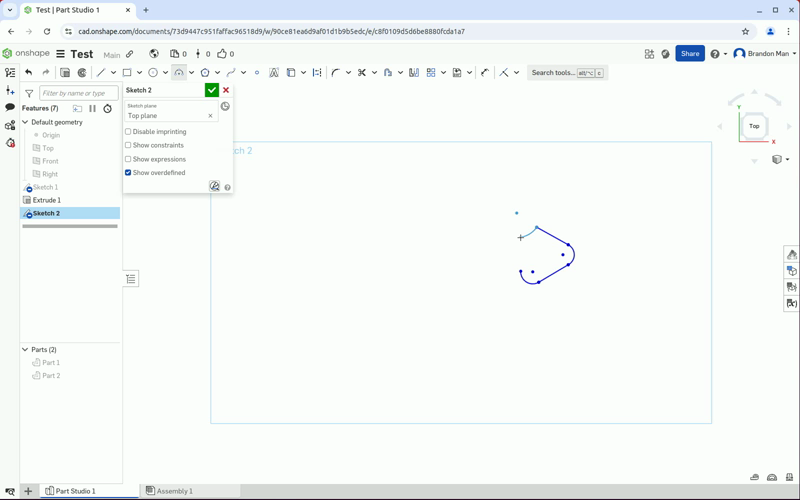
click(520, 237)
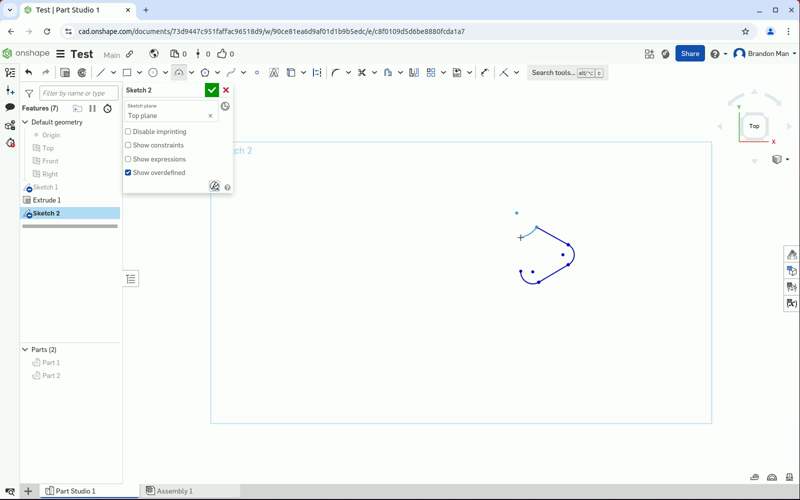
mouse_move(525, 226)
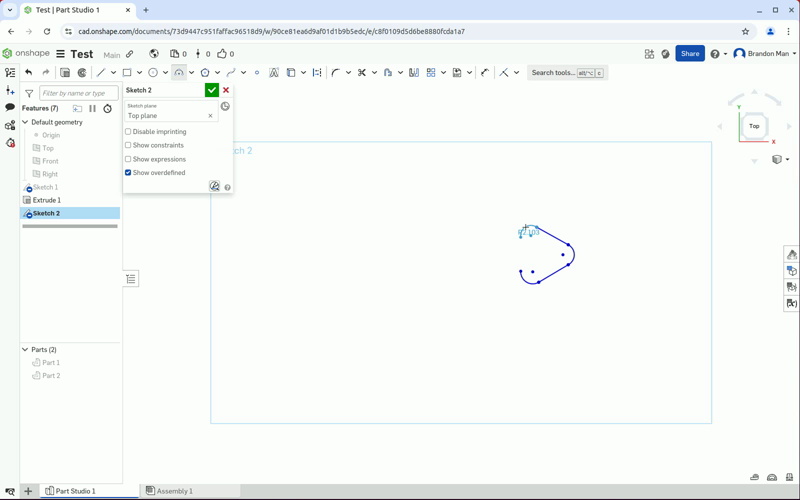
click(525, 226)
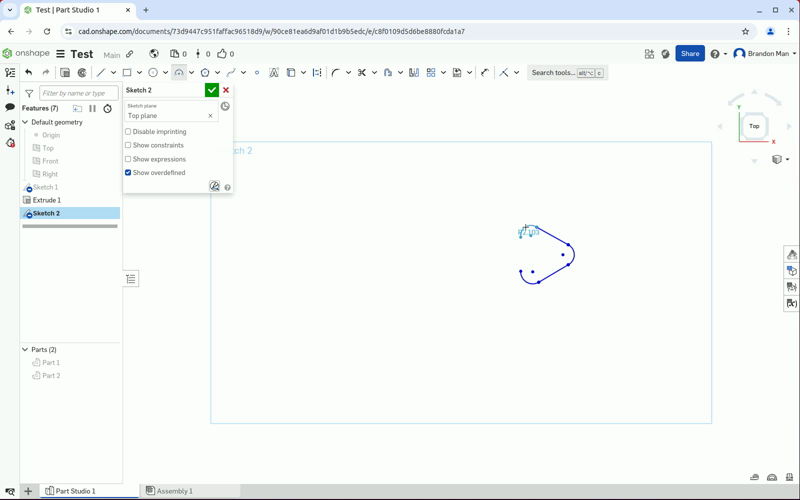
key_up(shift)
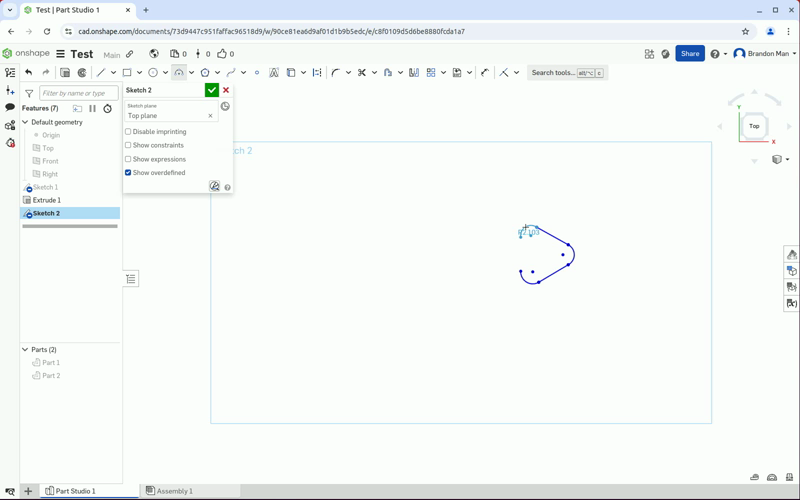
key(esc)
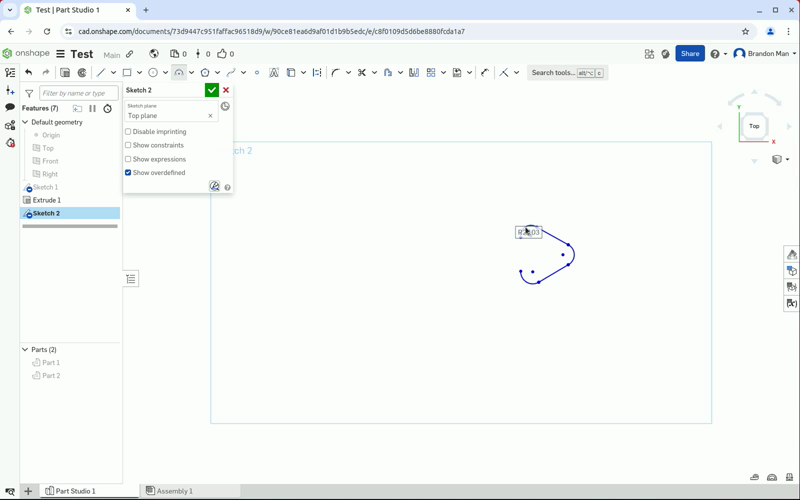
key(l)
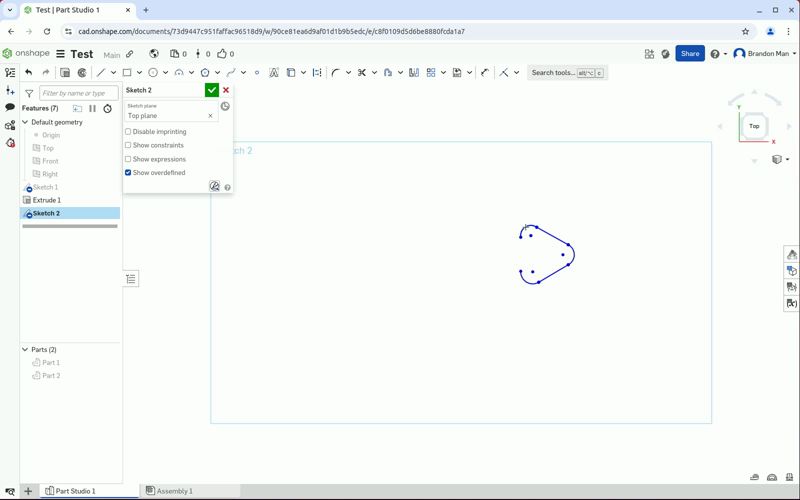
mouse_move(520, 237)
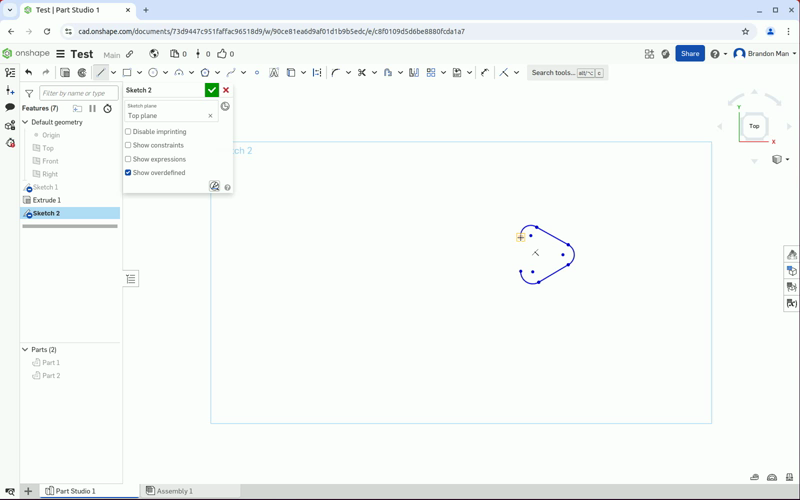
click(520, 237)
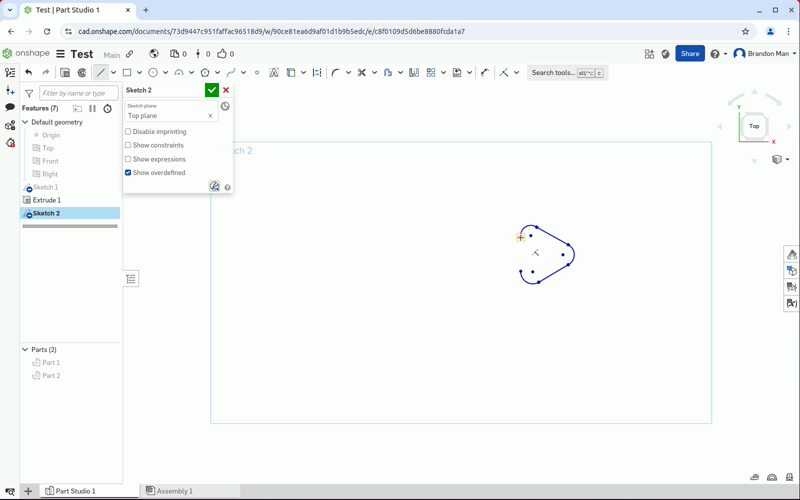
mouse_move(550, 237)
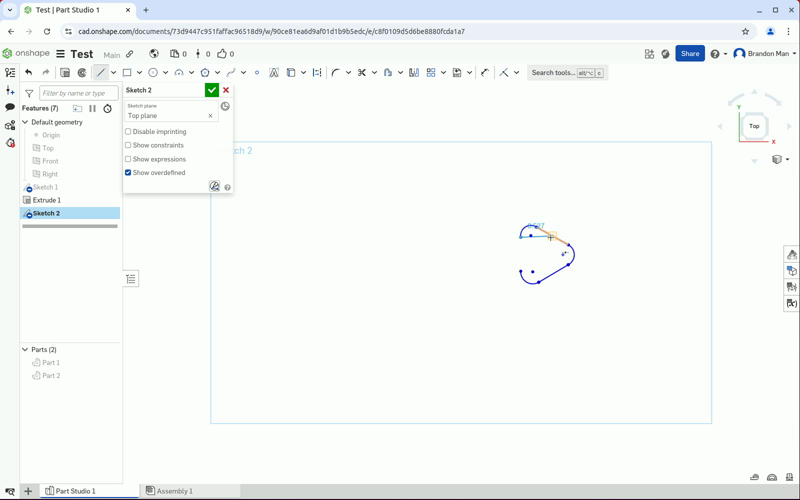
key_down(shift)
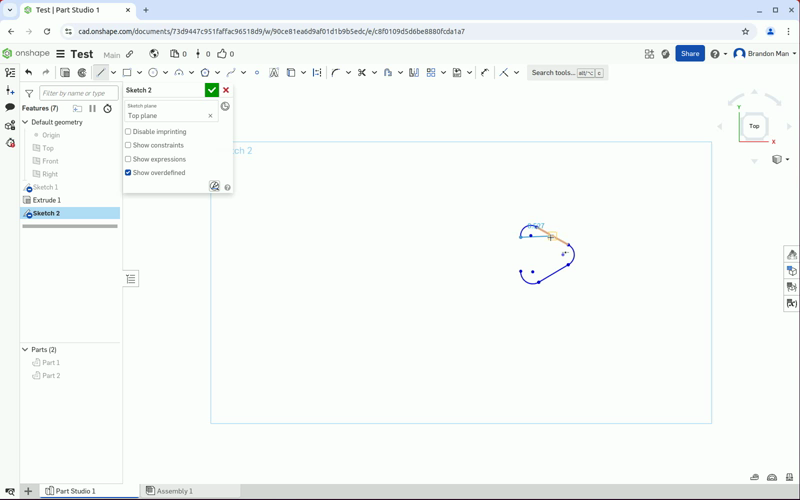
mouse_move(520, 271)
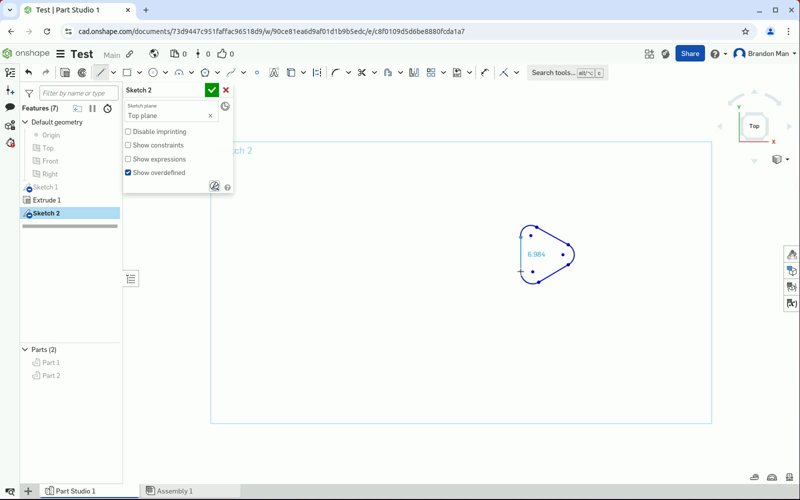
key_up(shift)
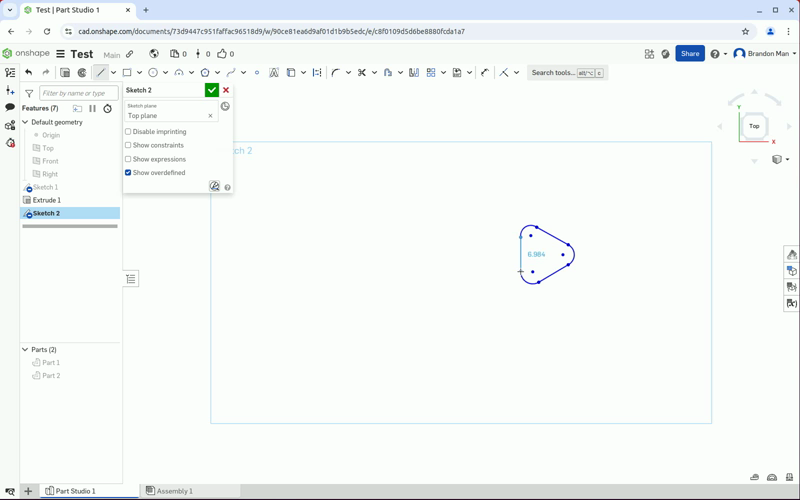
click(520, 271)
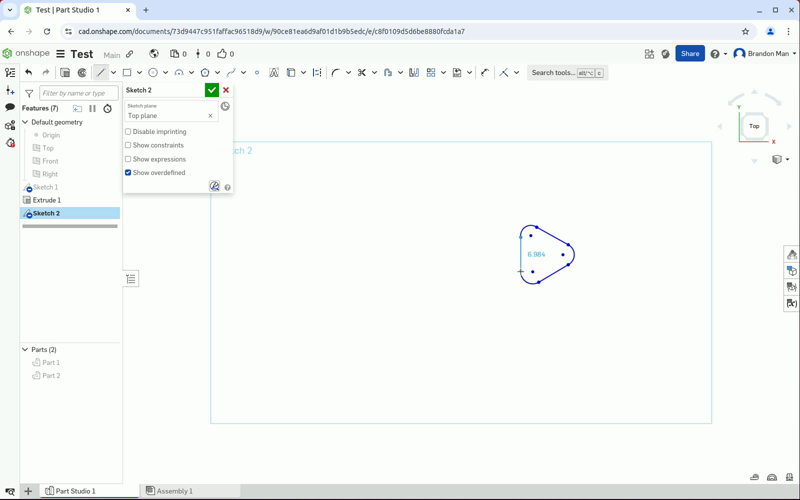
key(esc)
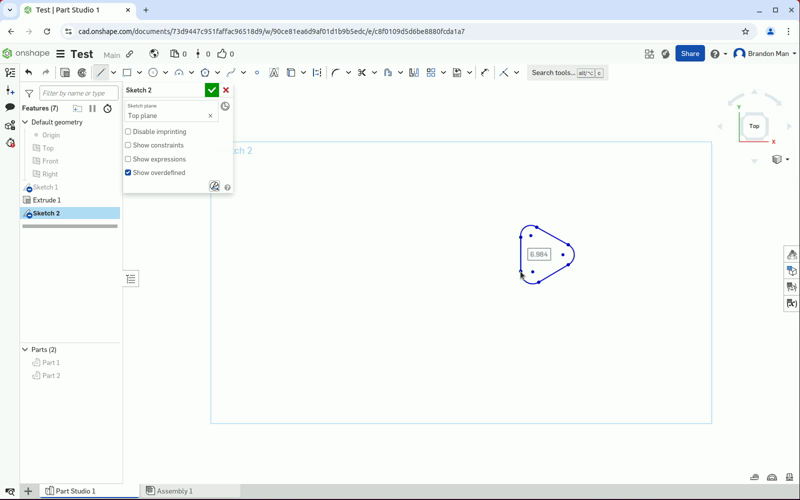
key(c)
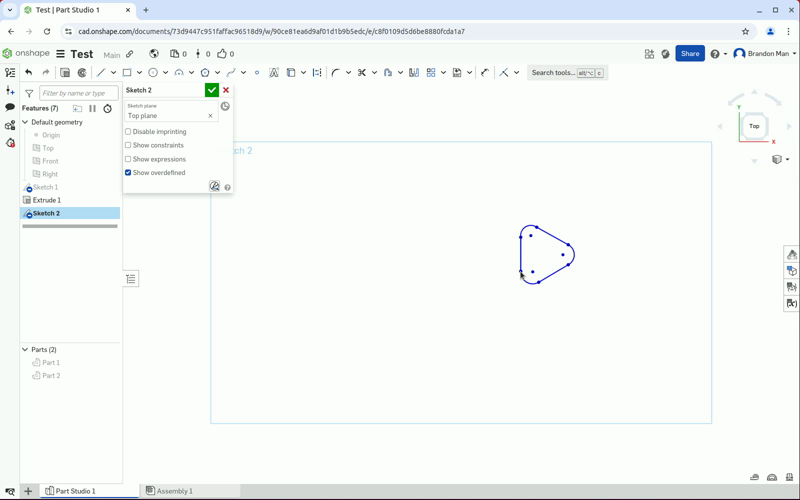
key_down(shift)
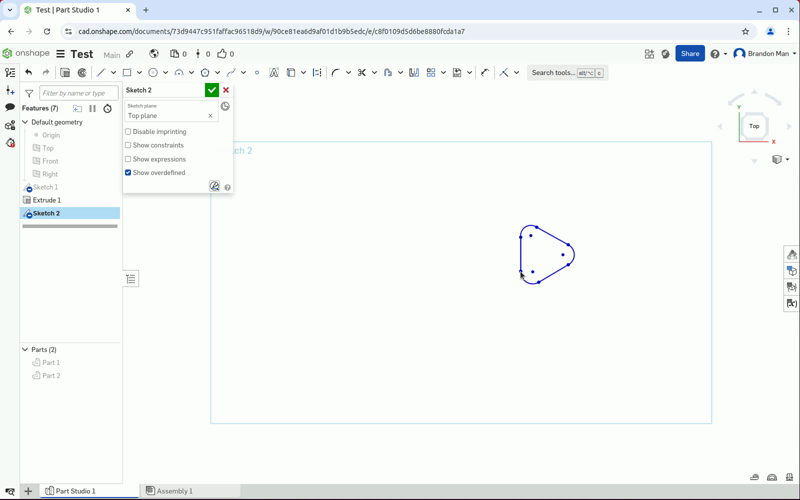
mouse_move(531, 237)
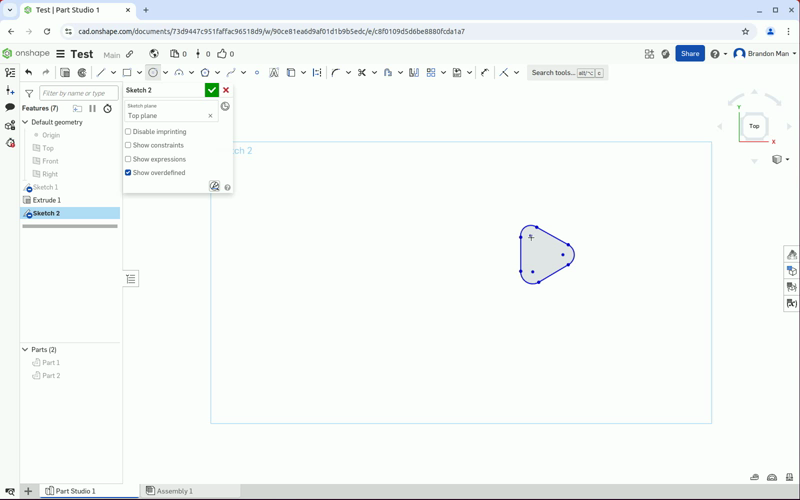
click(531, 237)
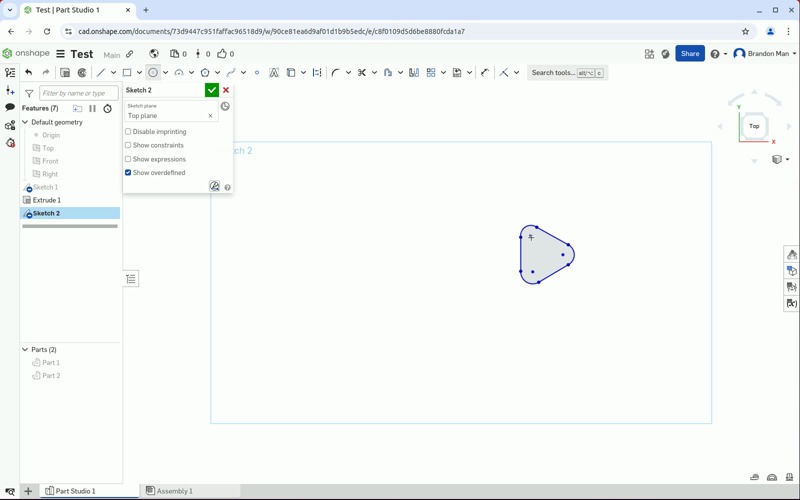
key_up(shift)
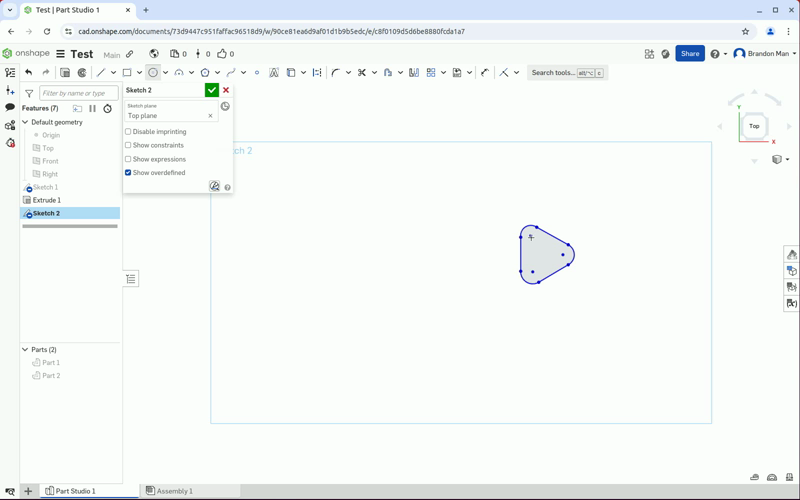
mouse_move(536, 237)
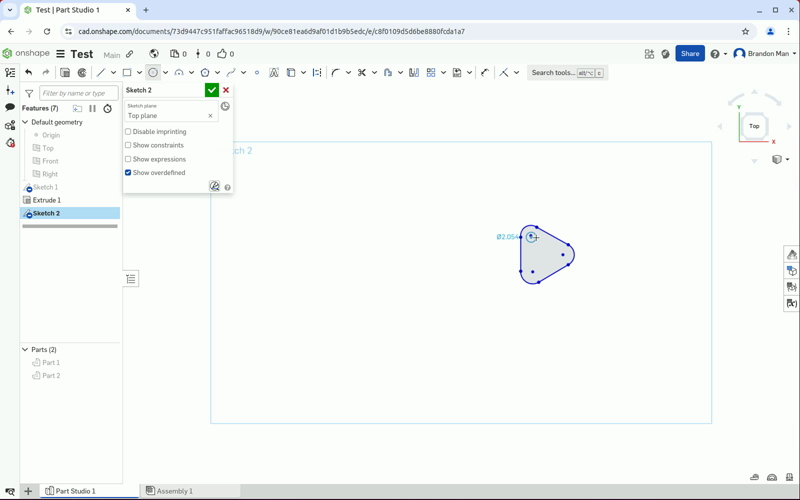
click(536, 237)
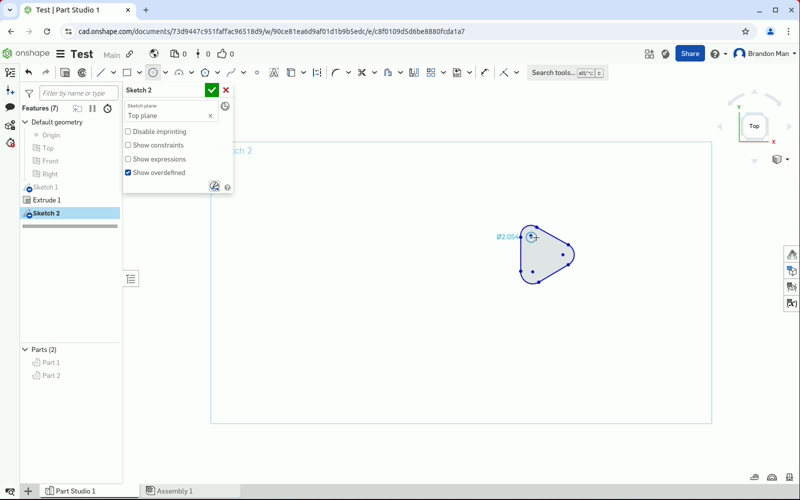
key(esc)
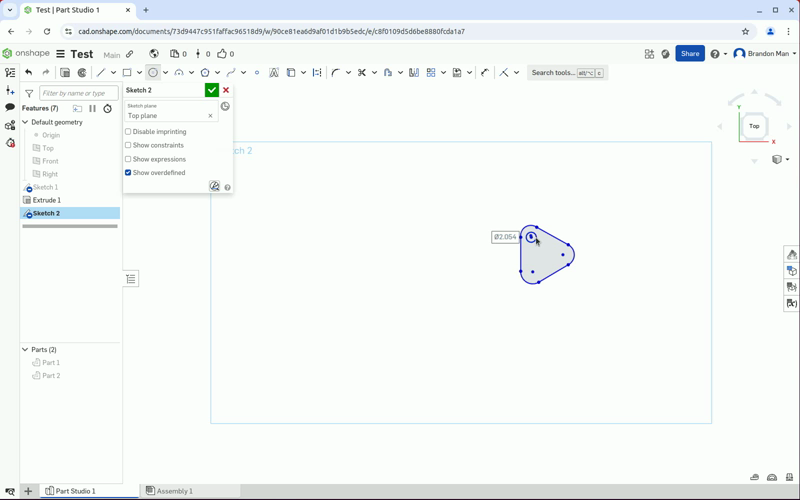
key(c)
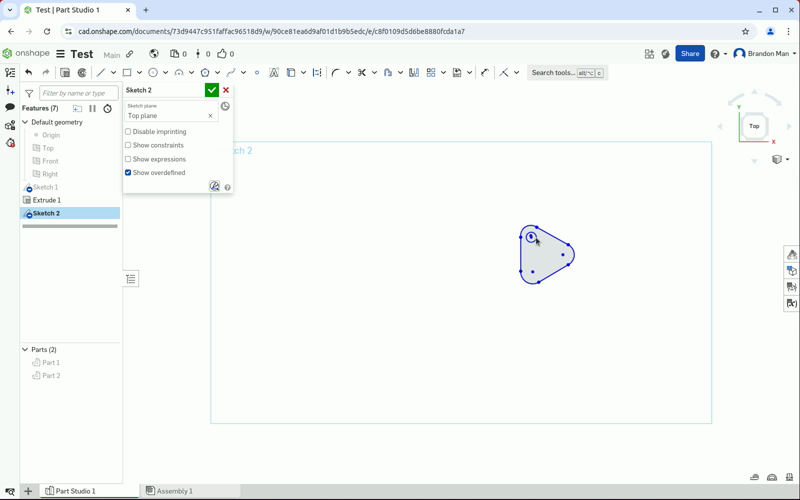
key_down(shift)
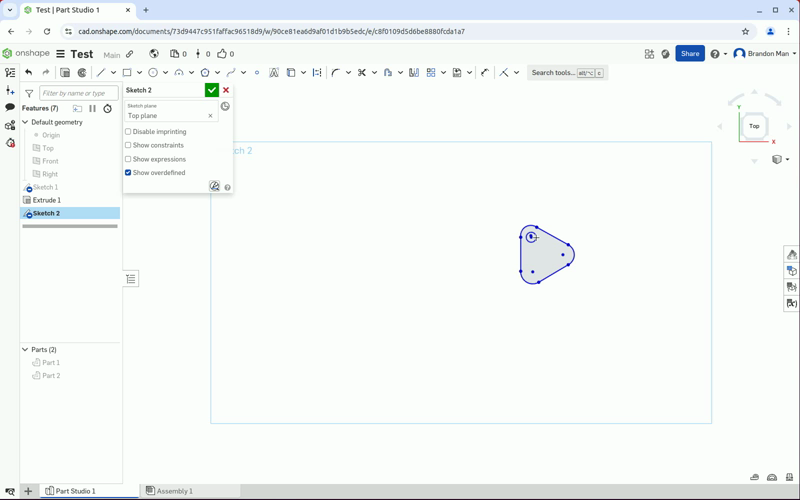
mouse_move(532, 271)
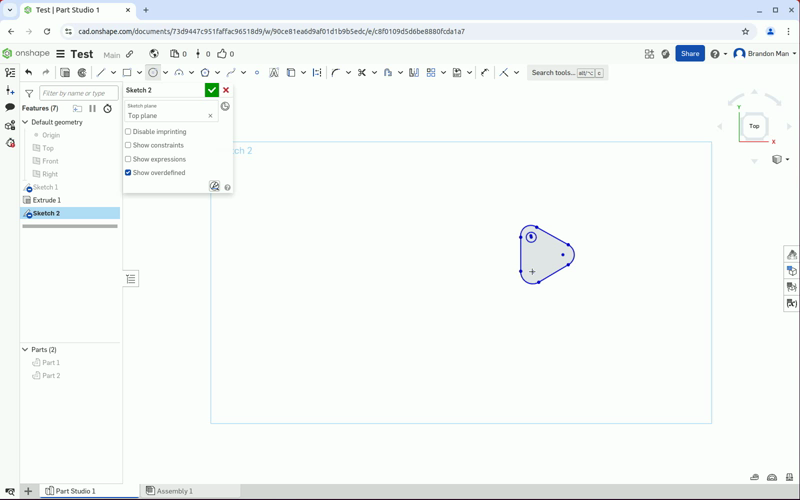
click(532, 271)
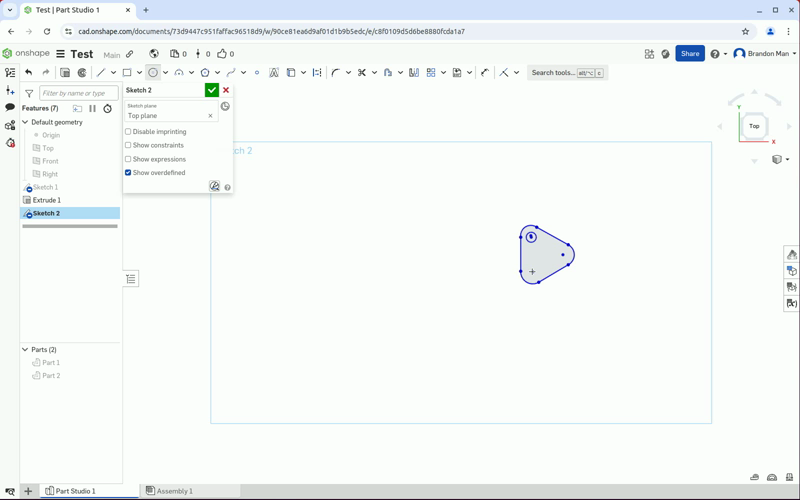
key_up(shift)
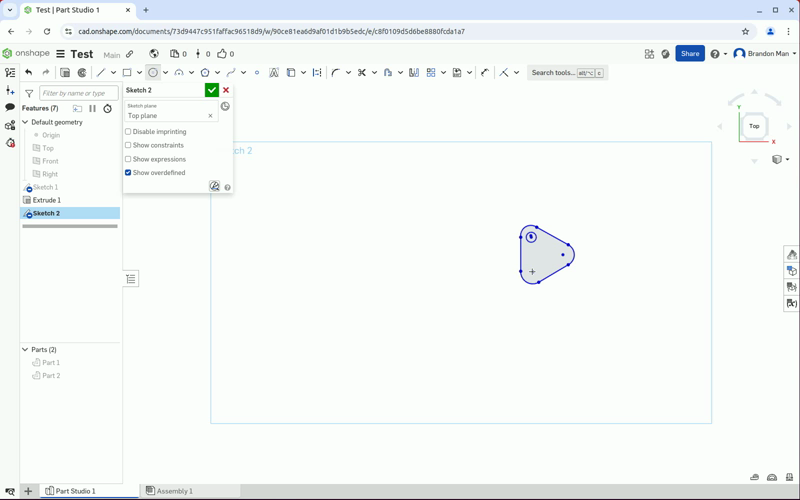
mouse_move(537, 271)
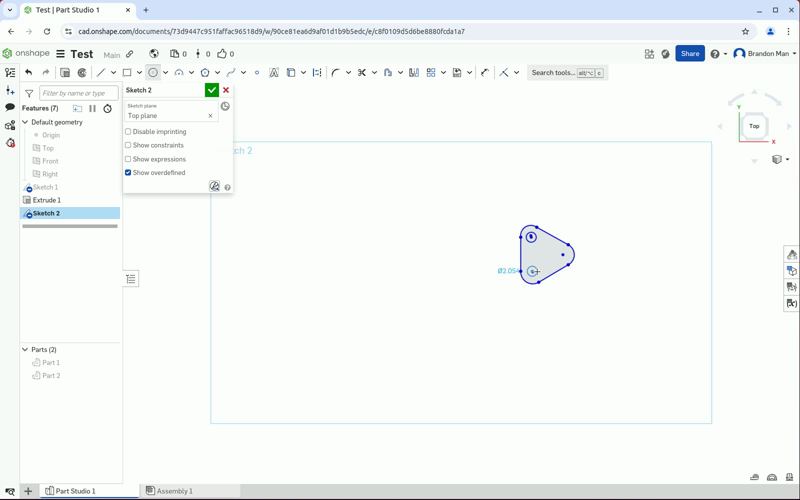
click(537, 271)
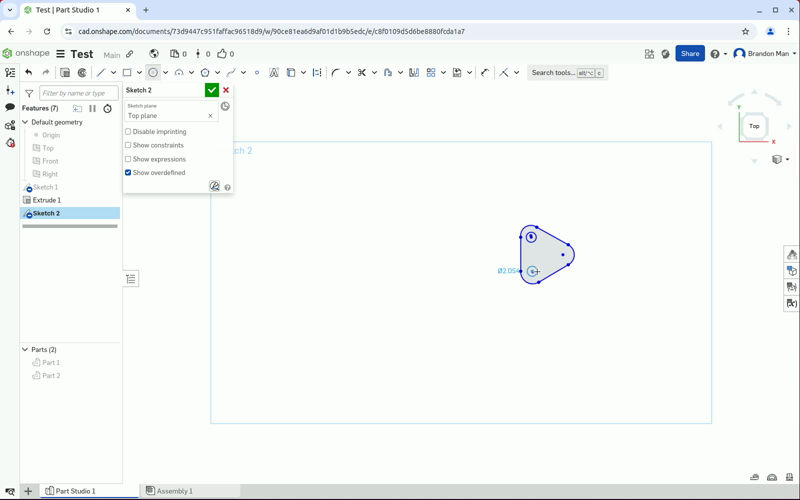
key(esc)
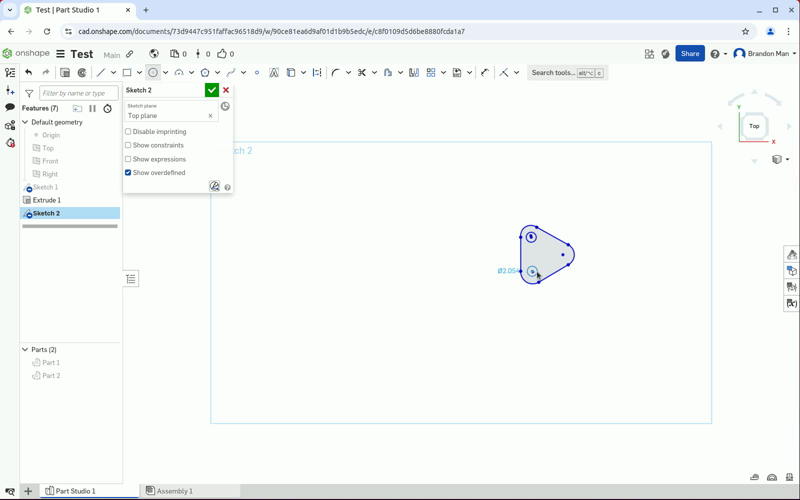
key(c)
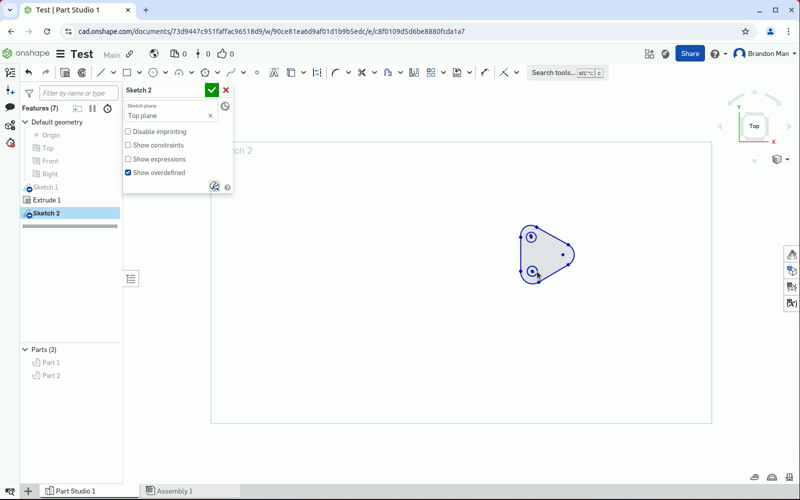
key_down(shift)
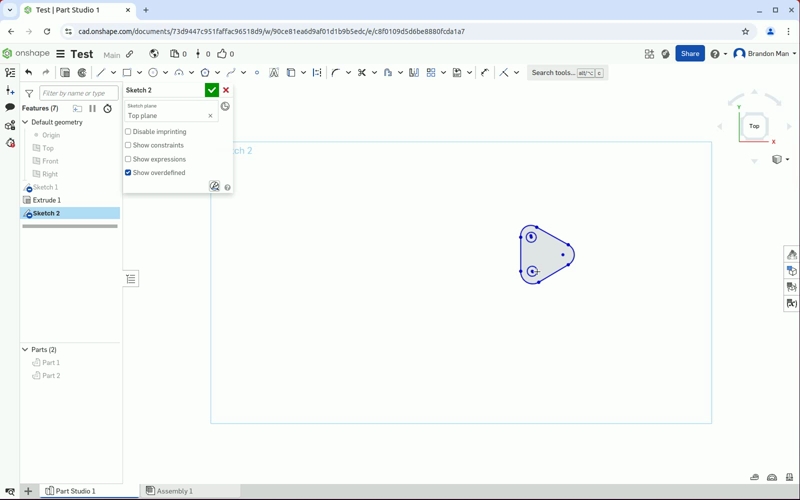
mouse_move(562, 255)
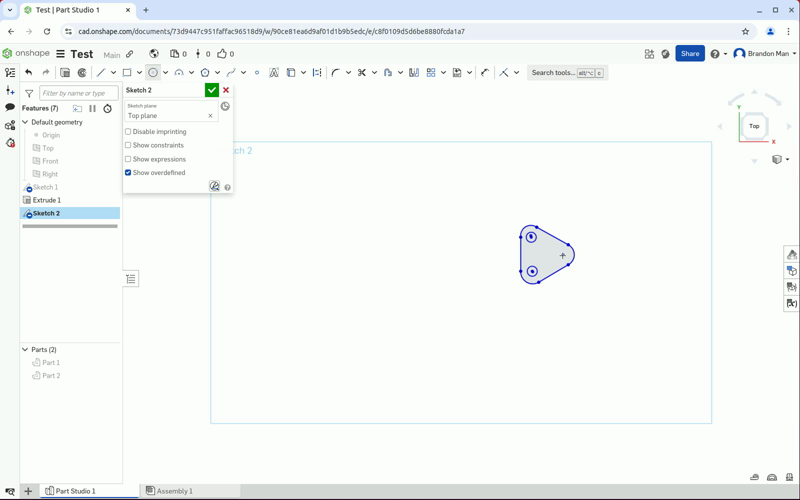
click(562, 255)
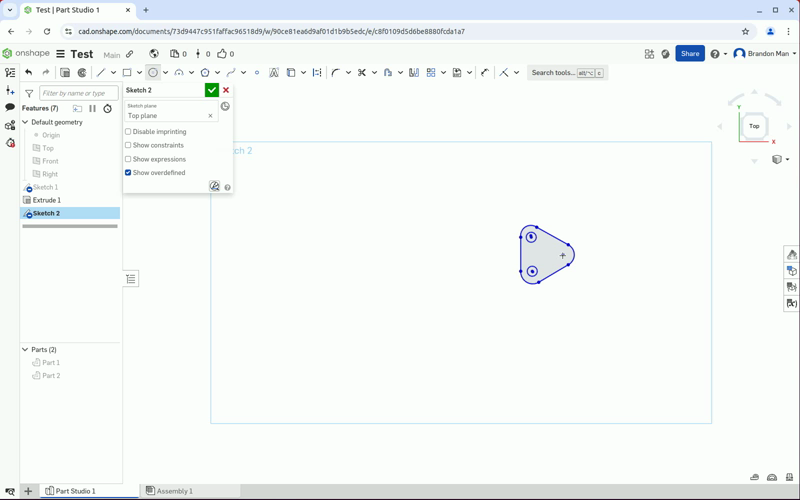
key_up(shift)
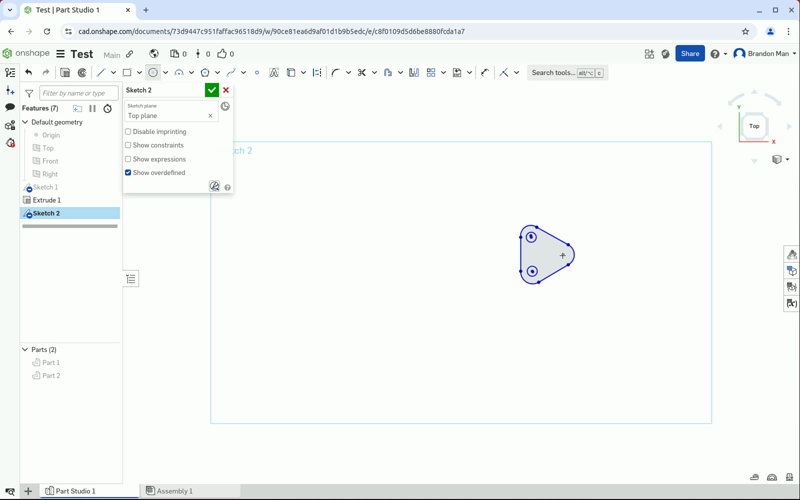
mouse_move(567, 255)
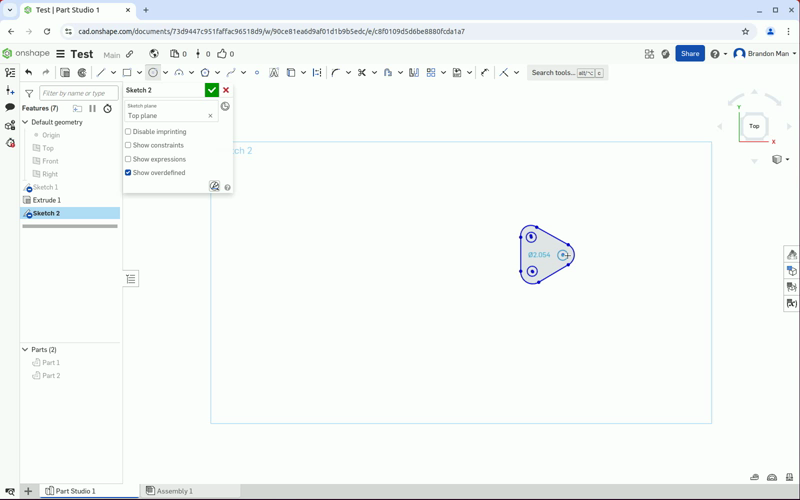
click(567, 255)
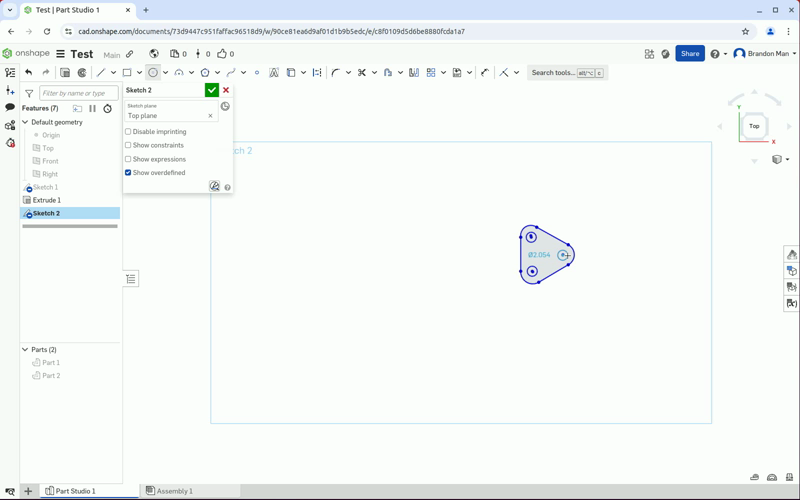
key(esc)
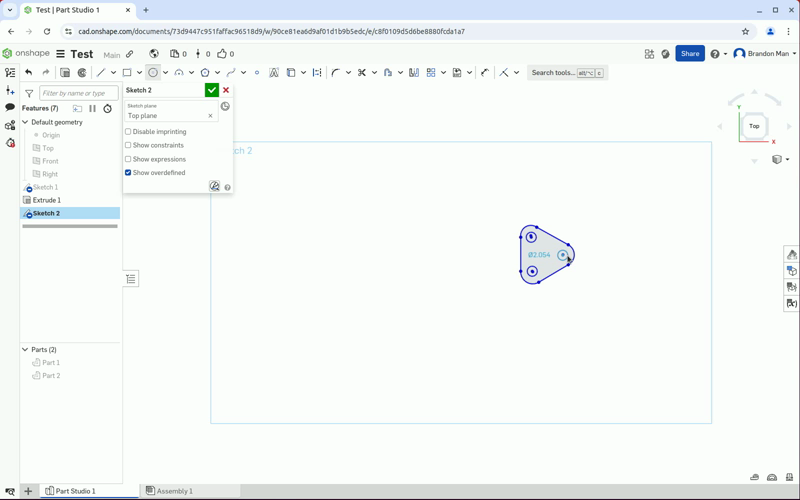
mouse_move(529, 257)
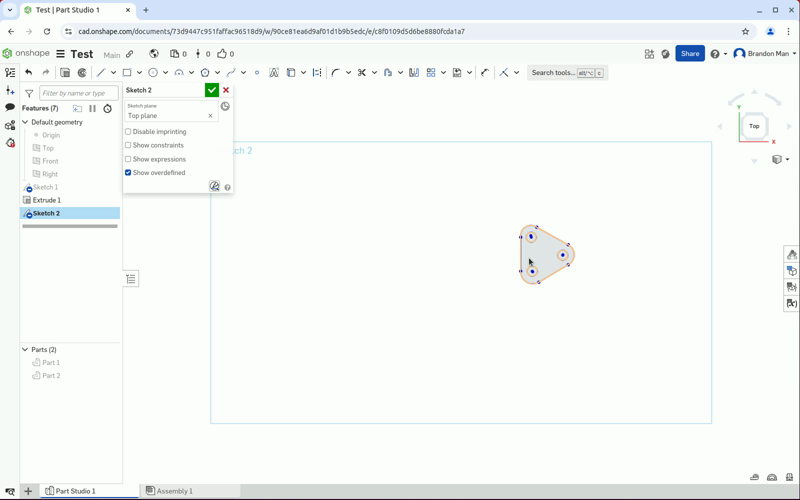
click(529, 257)
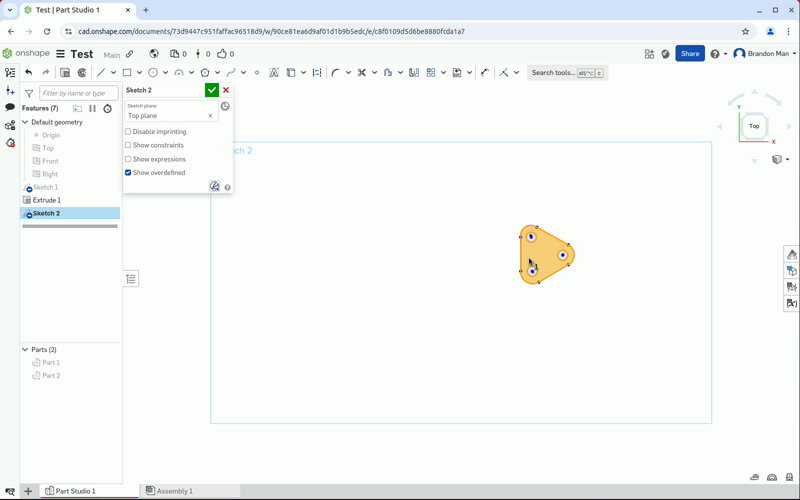
mouse_move(73, 352)
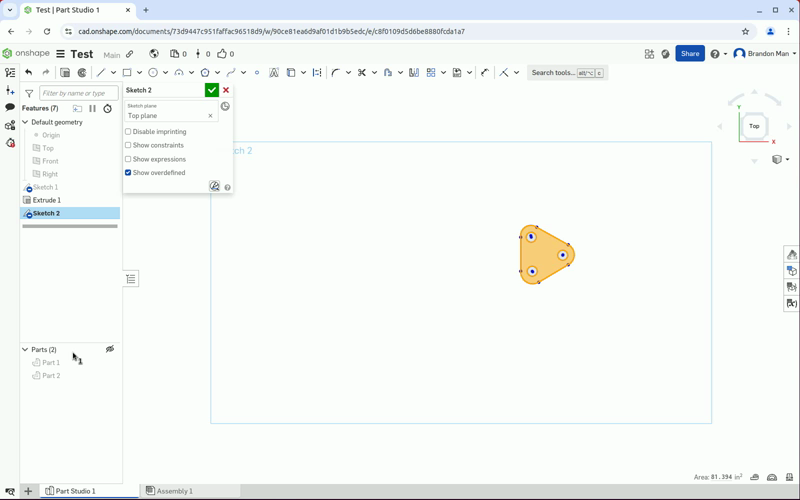
key(shift+y)
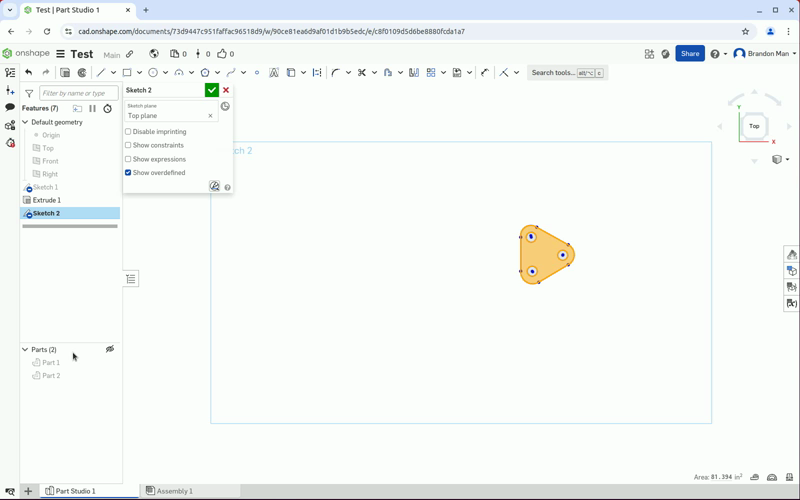
key(shift+e)
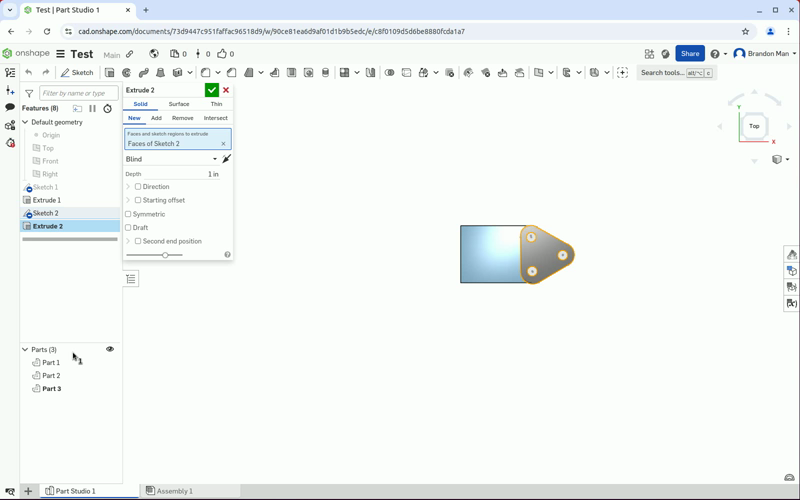
mouse_move(143, 106)
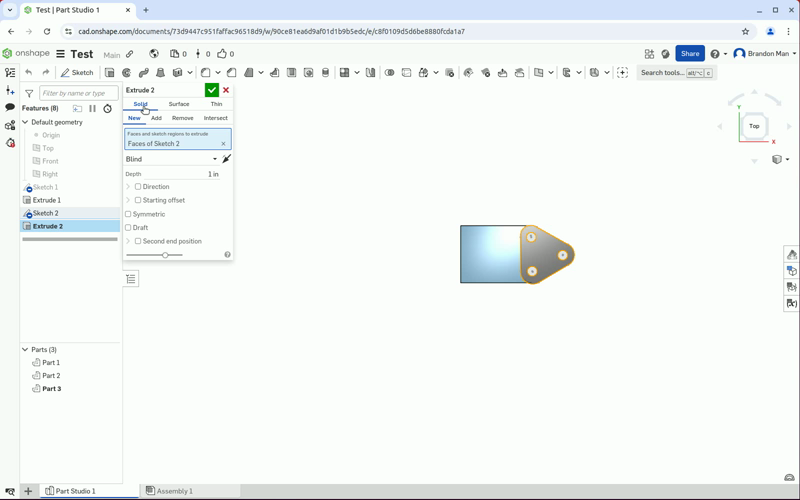
click(143, 106)
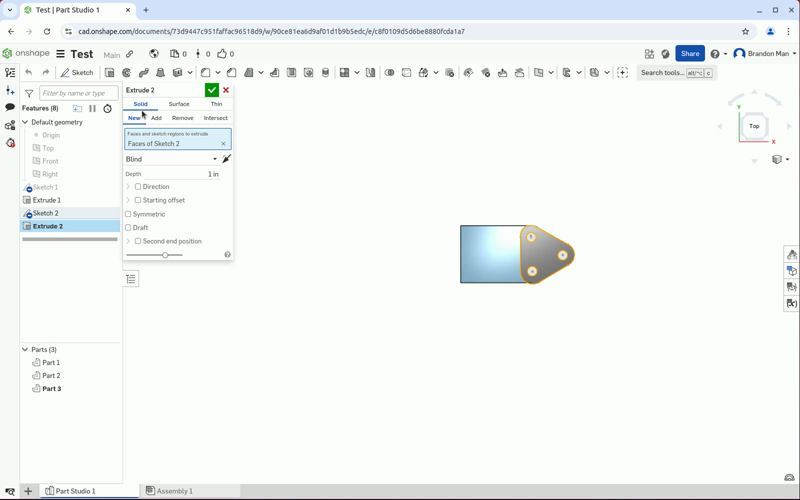
mouse_move(137, 120)
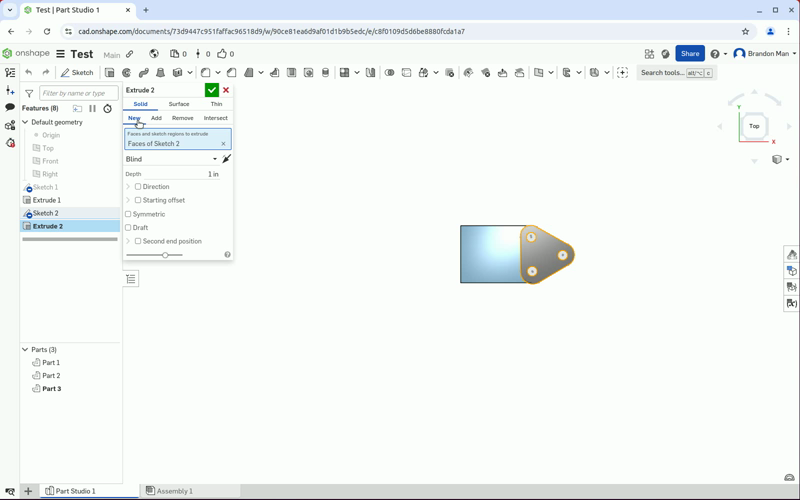
click(137, 120)
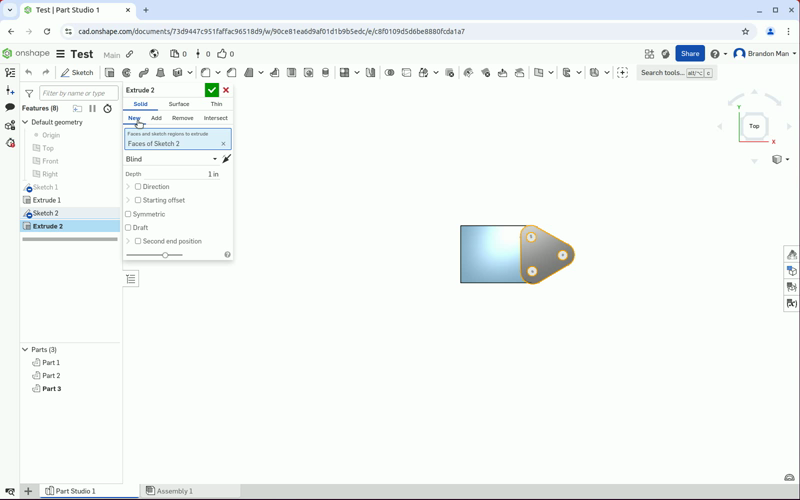
key(tab, 4)
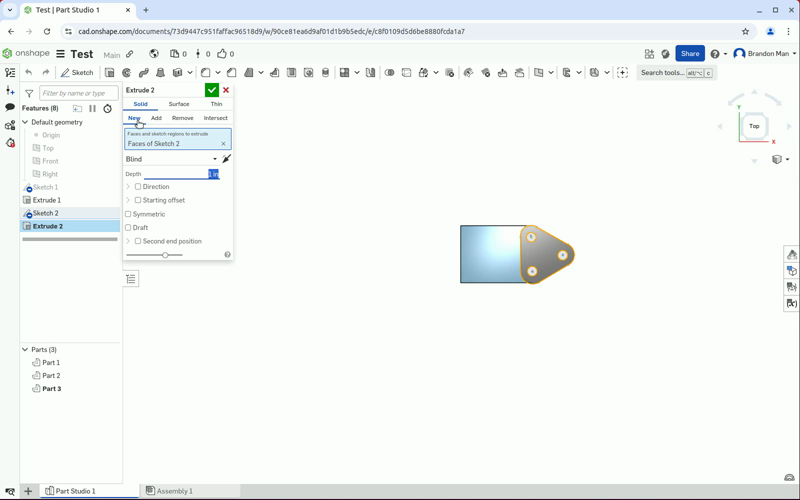
text(4.574)
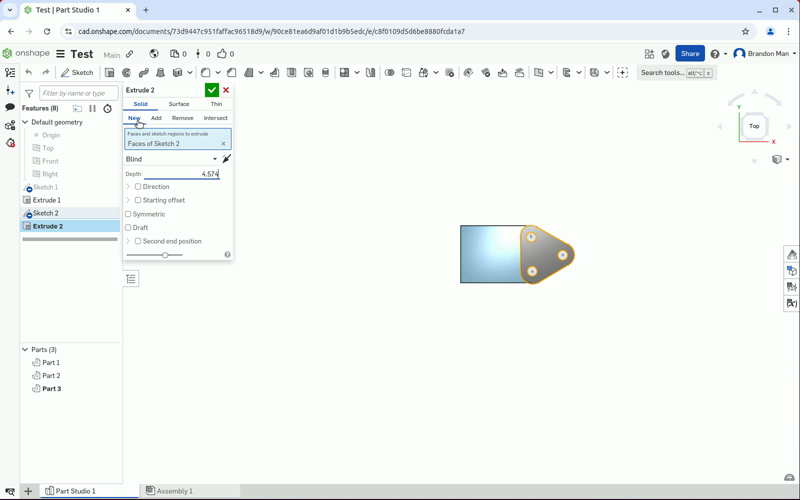
key(enter)
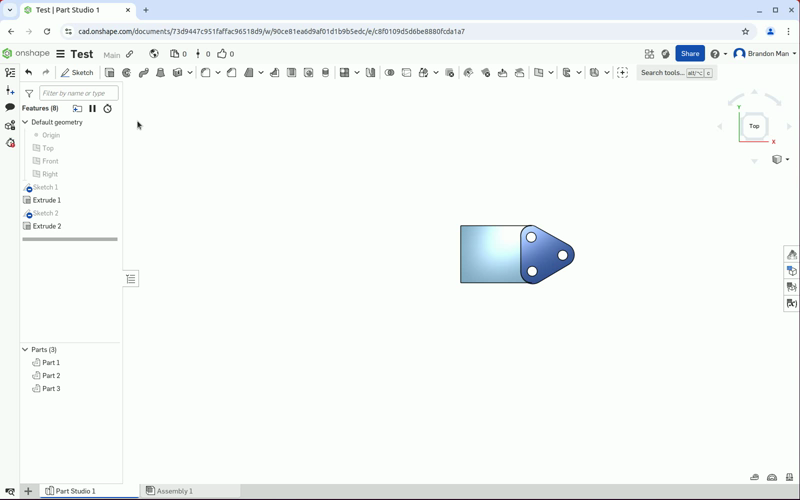
key(shift+h)
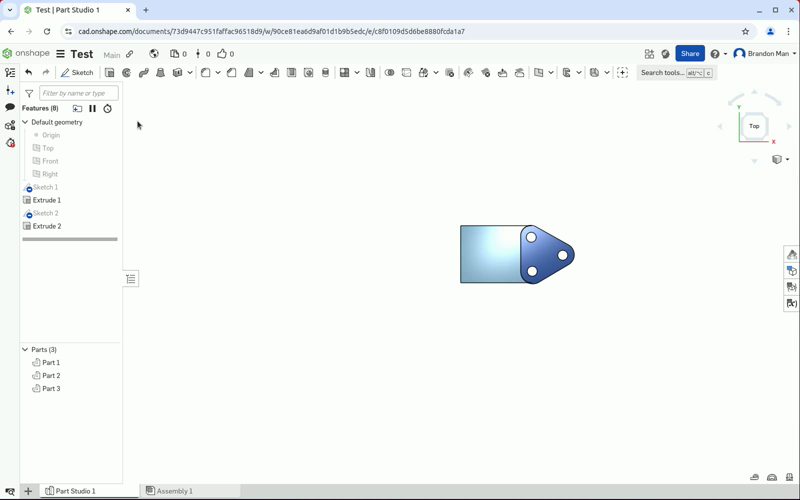
key(shift+h)
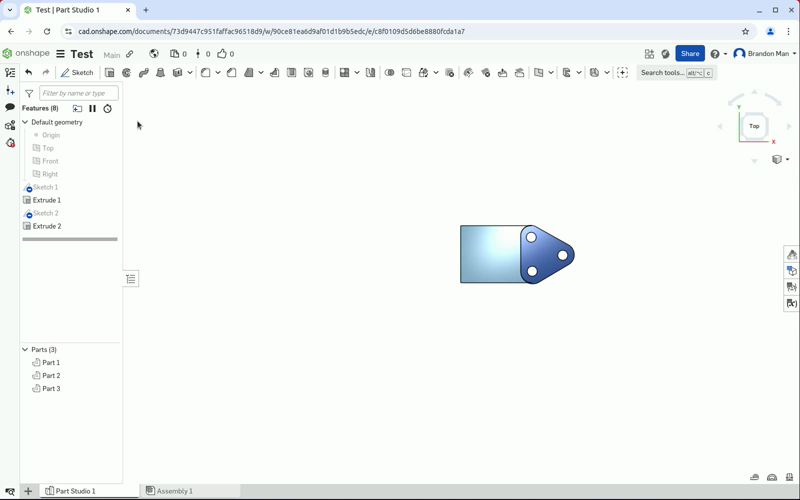
key(shift+7)
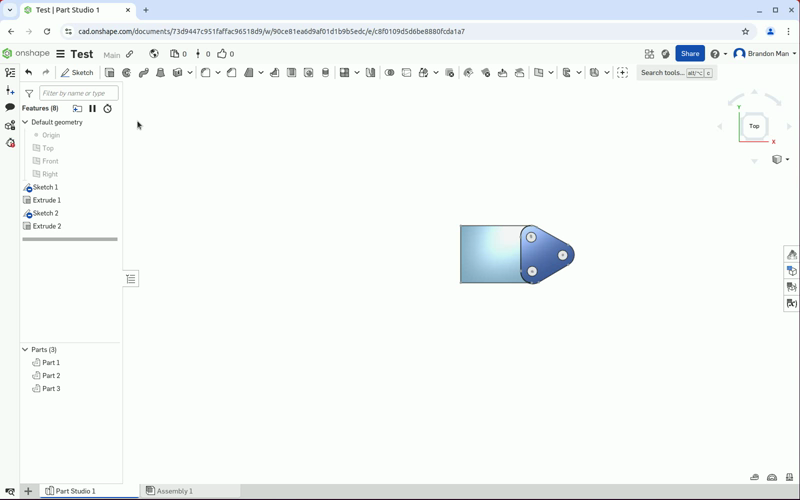
key(up, 3)
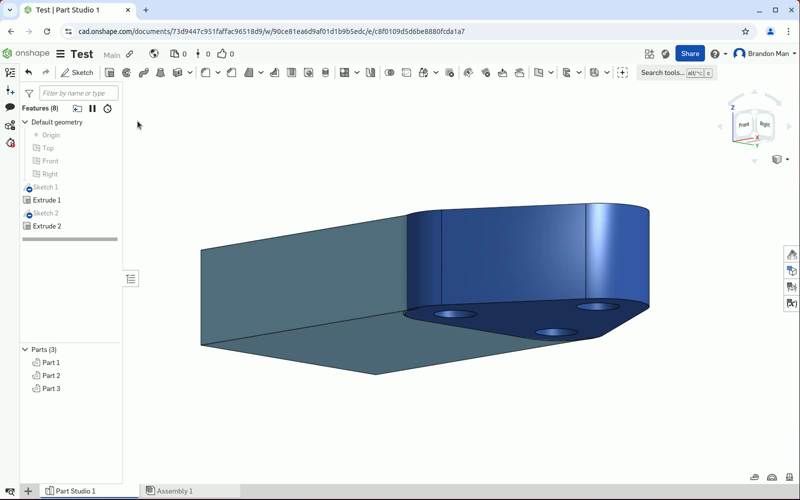
key(left, 3)
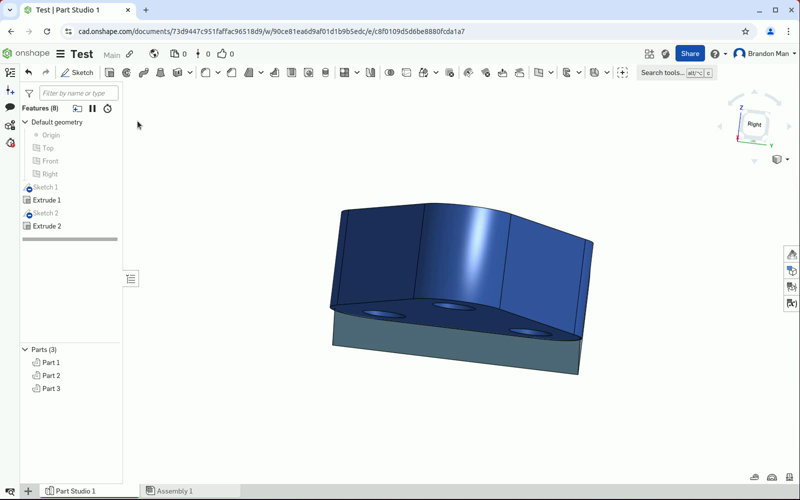
key(right, 3)
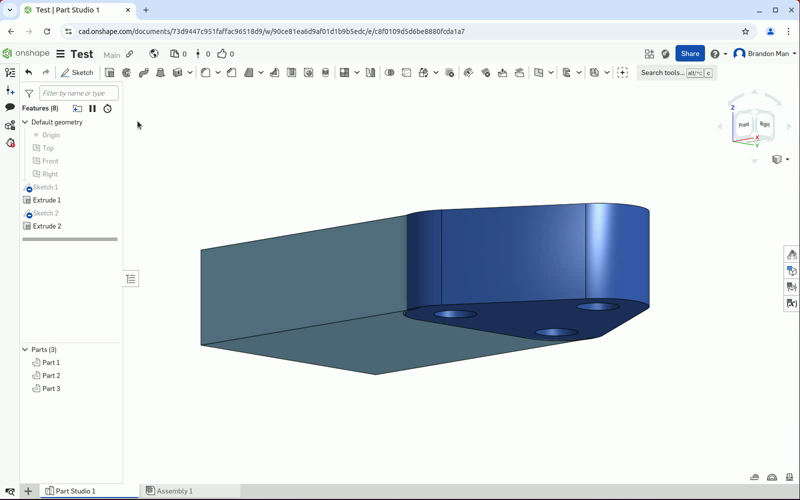
key(down, 3)
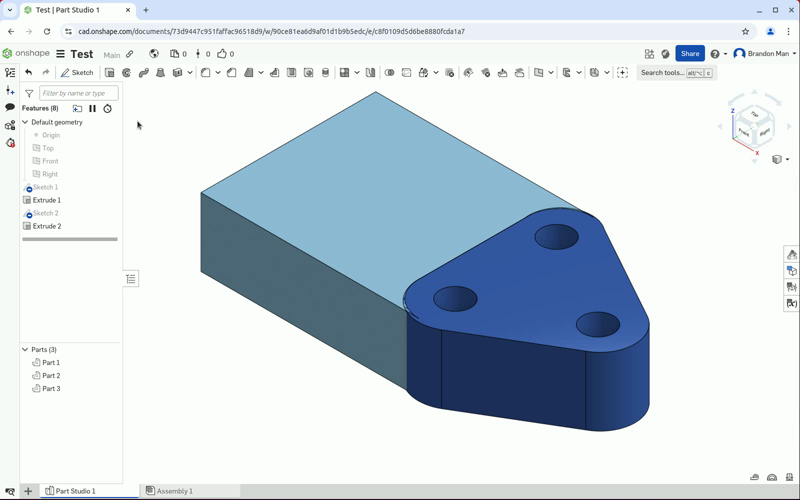
mouse_move(73, 189)
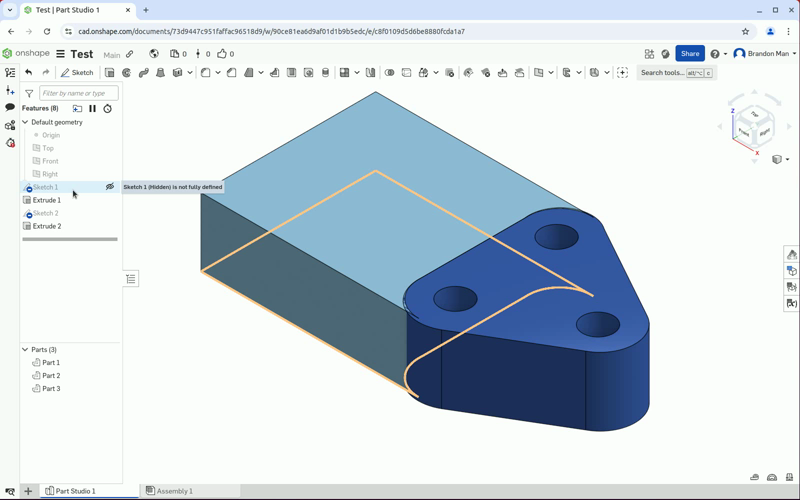
click(73, 189)